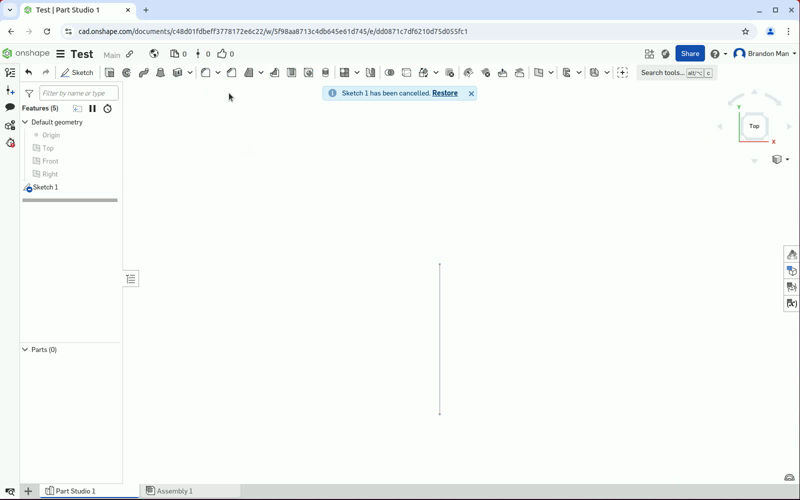
key(shift+h)
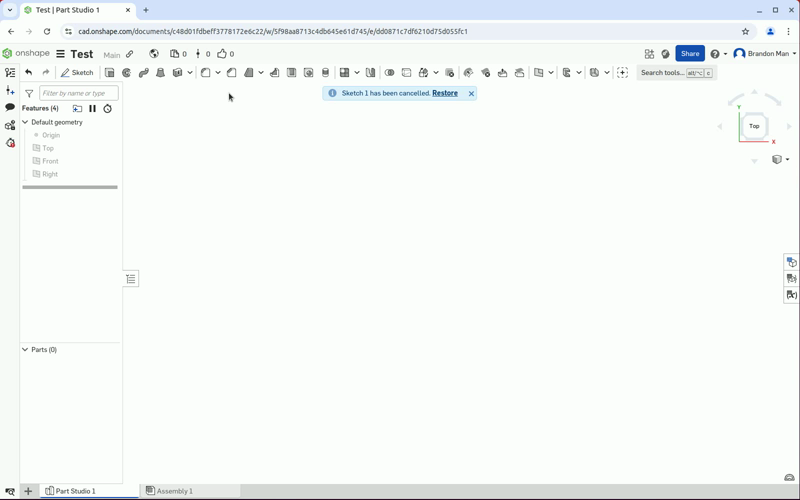
mouse_move(73, 352)
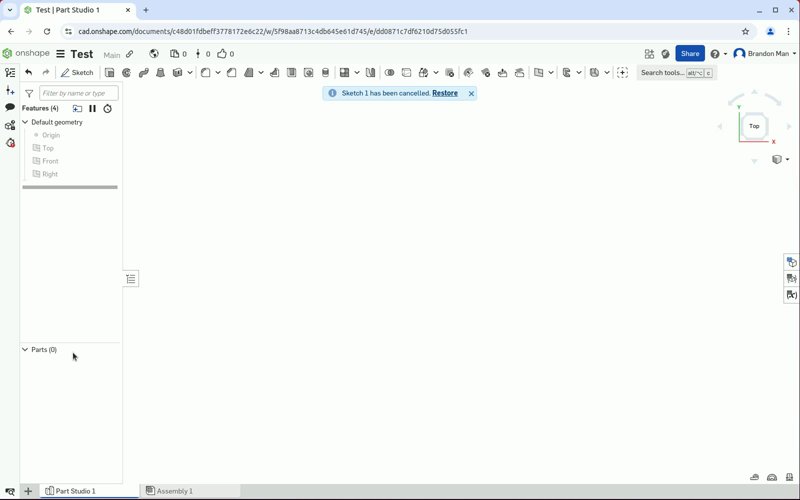
key(y)
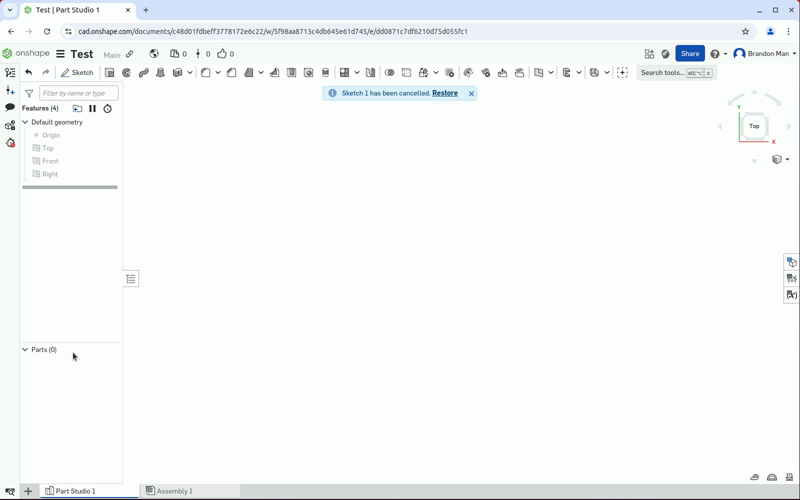
key(shift+p)
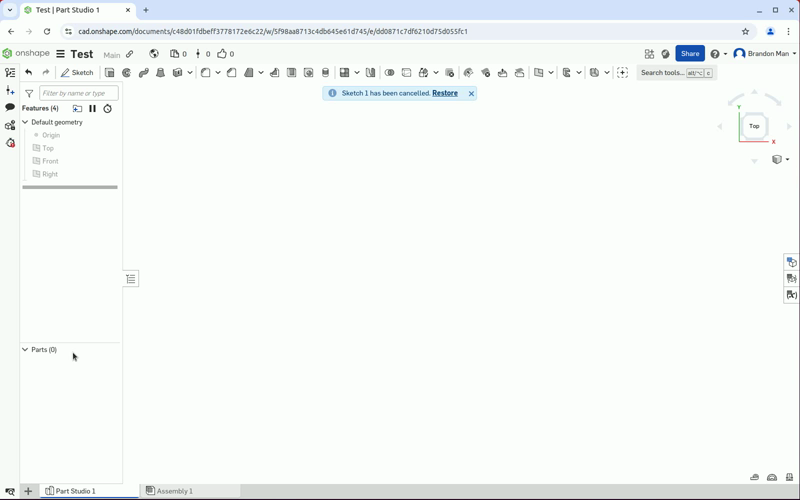
key(space)
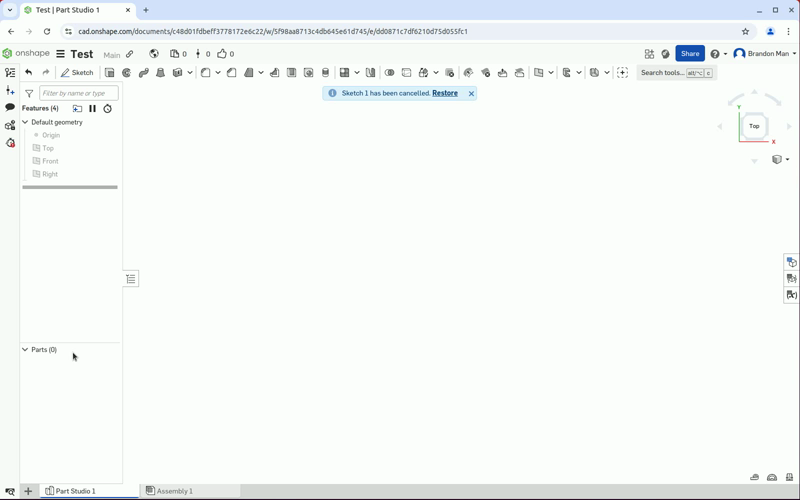
key_down(shift)
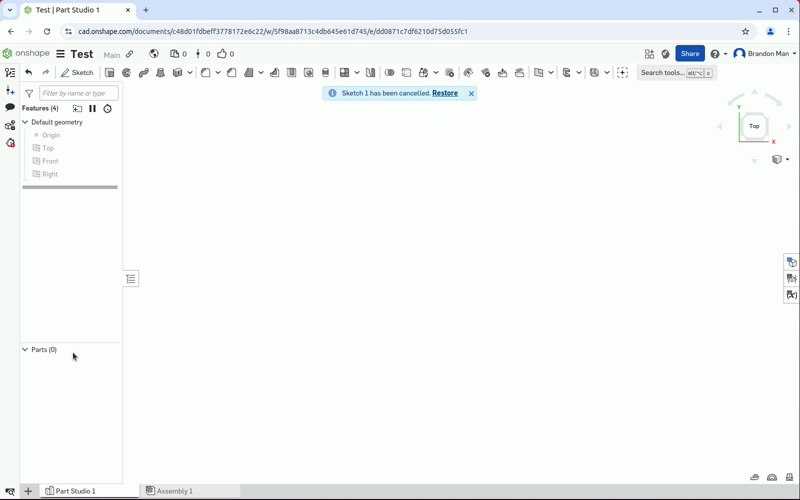
key(up)
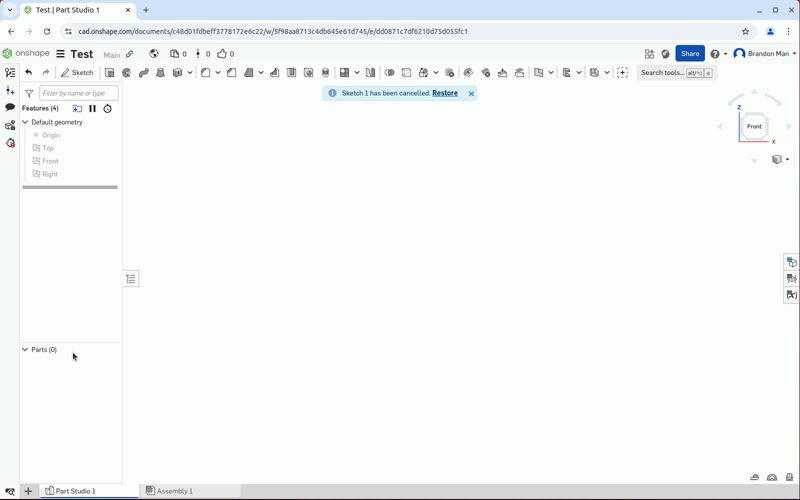
key_up(shift)
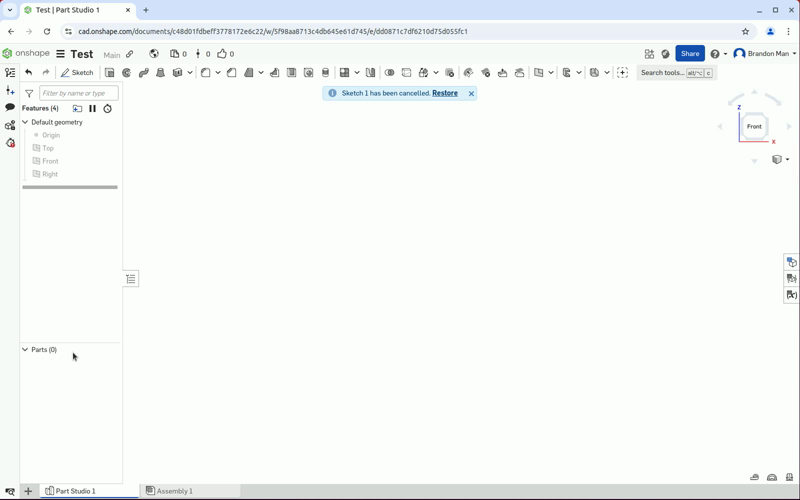
mouse_move(73, 352)
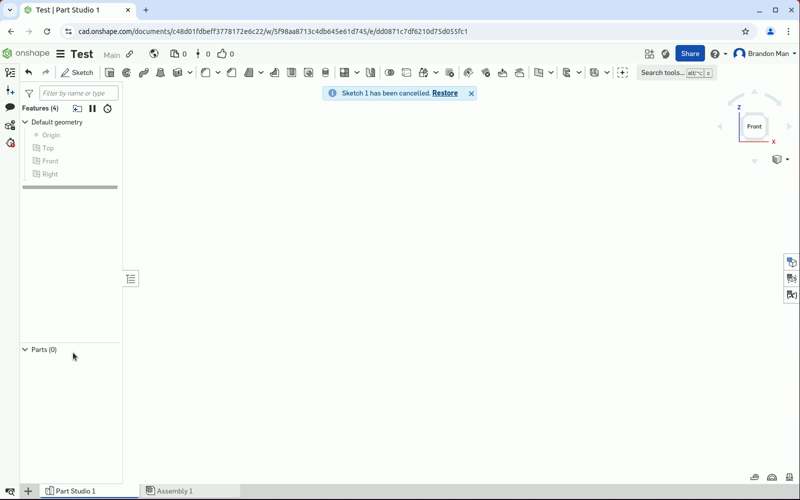
key(shift+y)
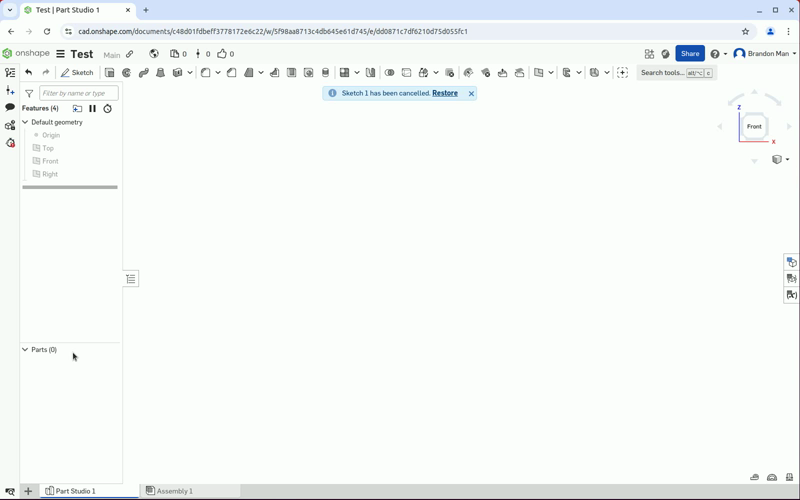
key(shift+s)
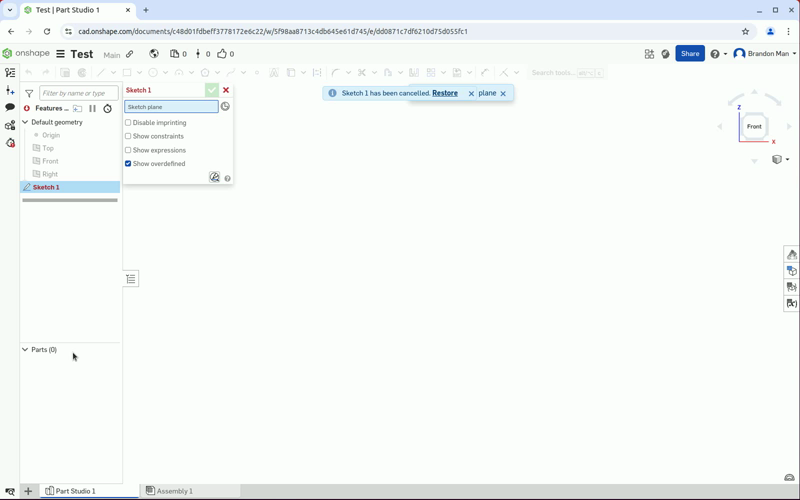
mouse_move(73, 163)
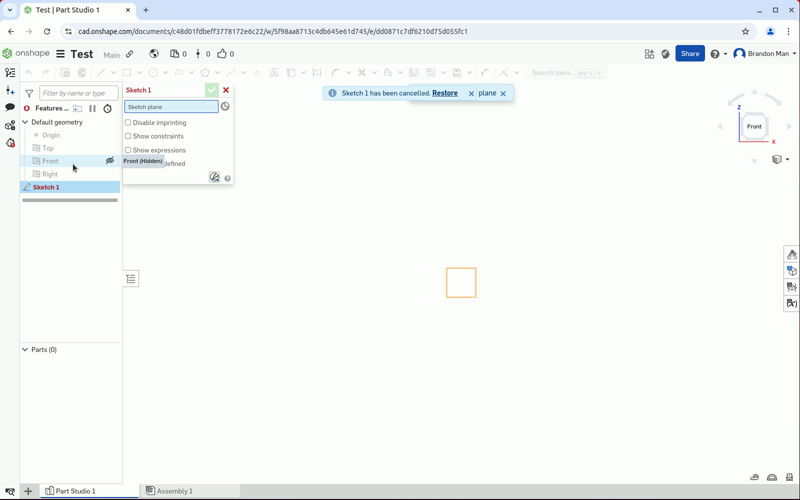
click(73, 163)
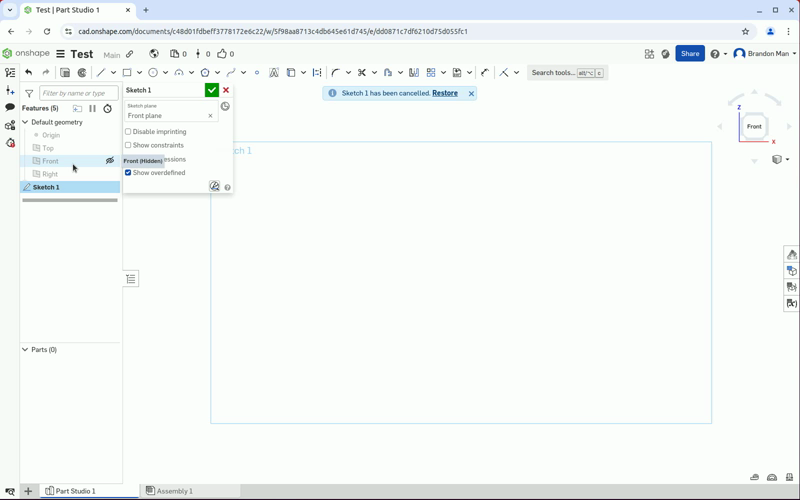
mouse_move(73, 352)
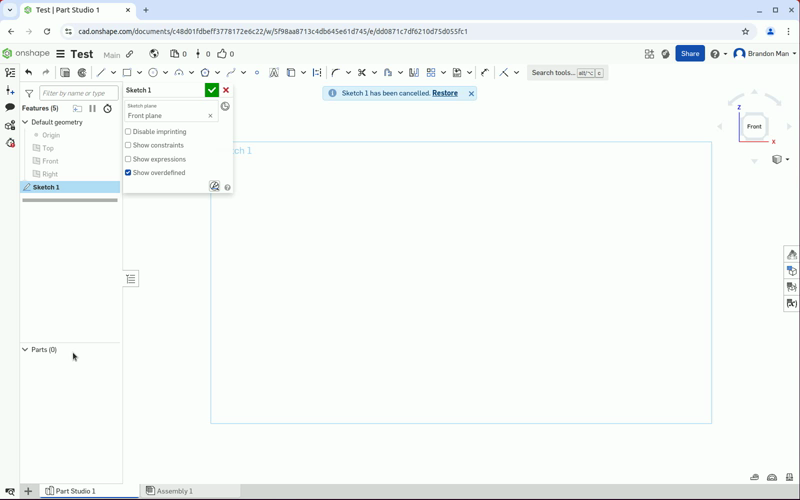
key(y)
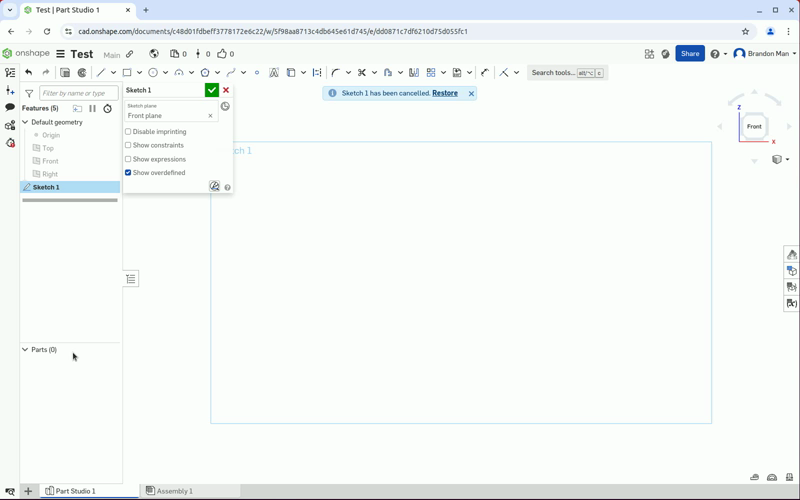
key(l)
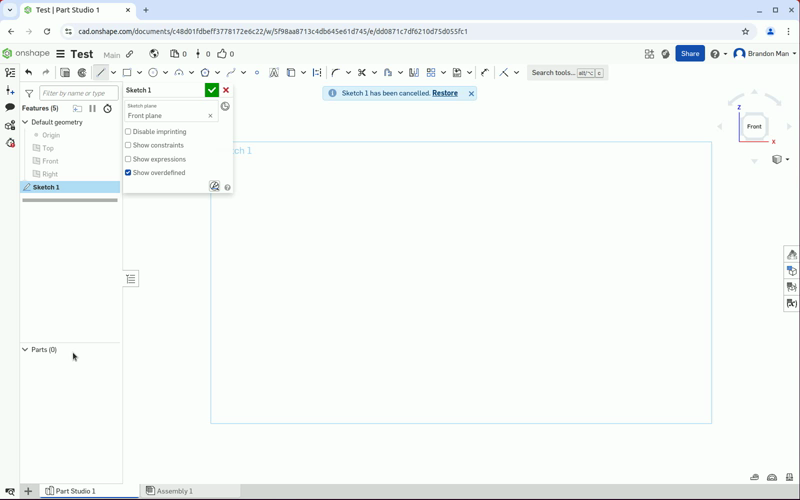
key_down(shift)
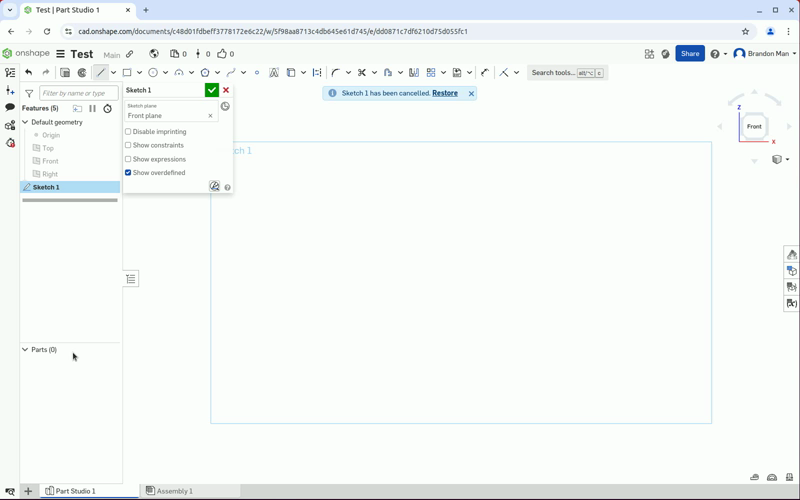
mouse_move(433, 340)
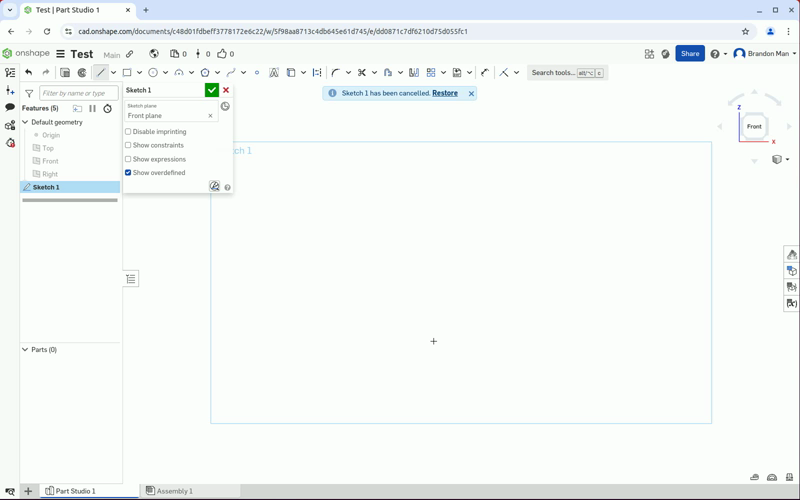
click(433, 340)
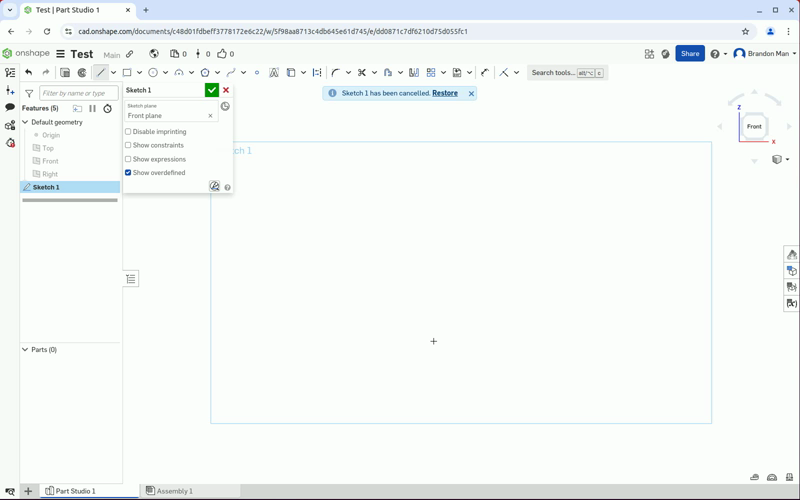
key_up(shift)
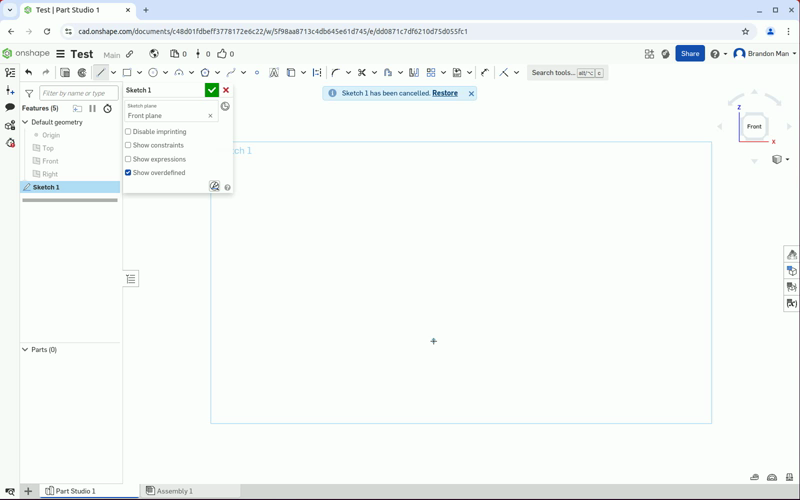
key_down(shift)
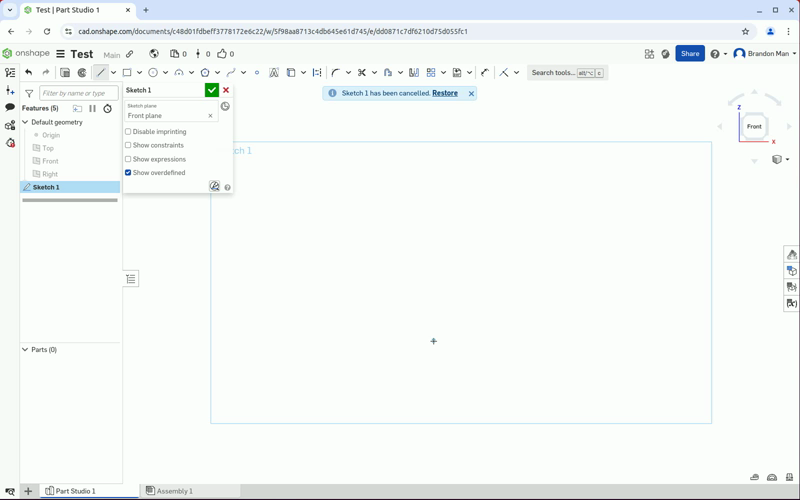
mouse_move(463, 340)
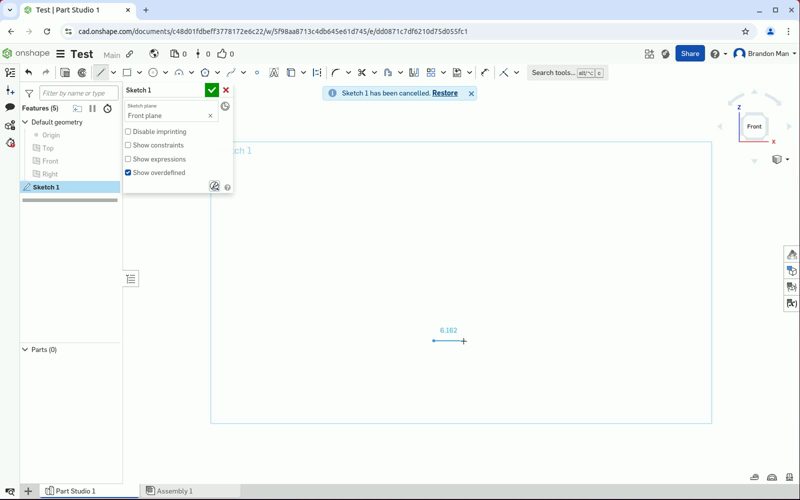
mouse_move(464, 340)
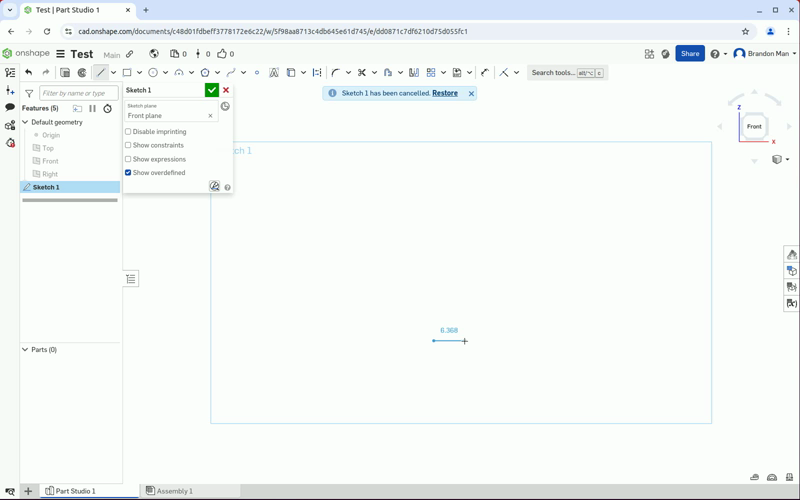
click(464, 340)
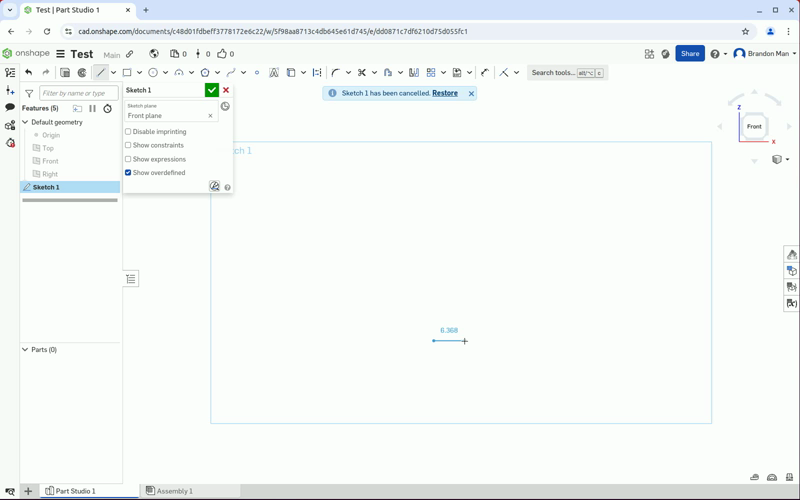
key_up(shift)
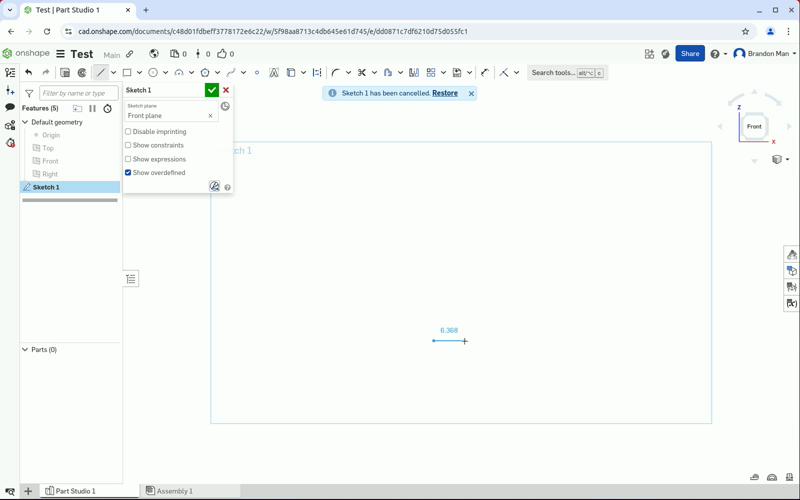
key_down(shift)
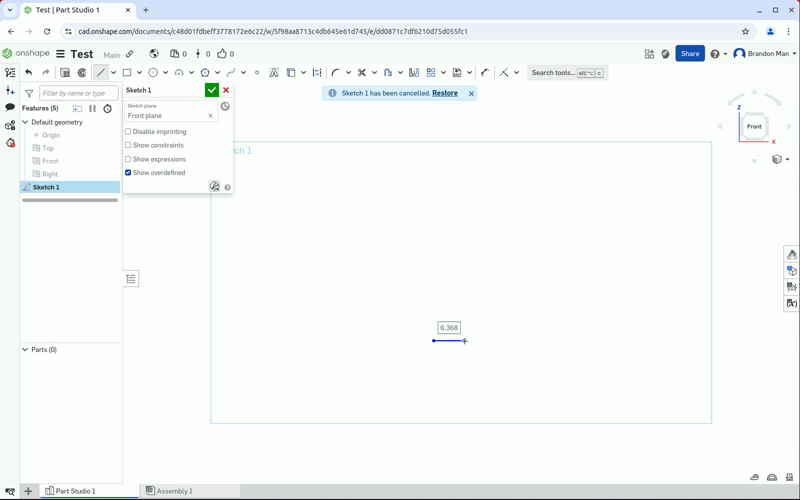
mouse_move(494, 340)
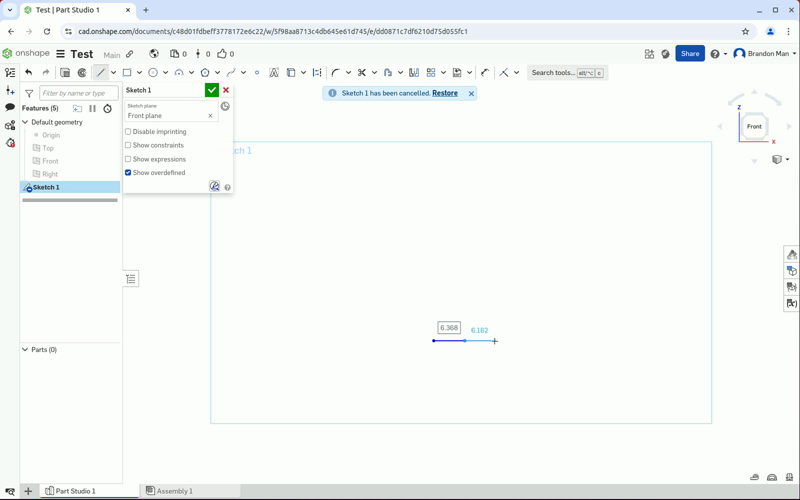
mouse_move(450, 319)
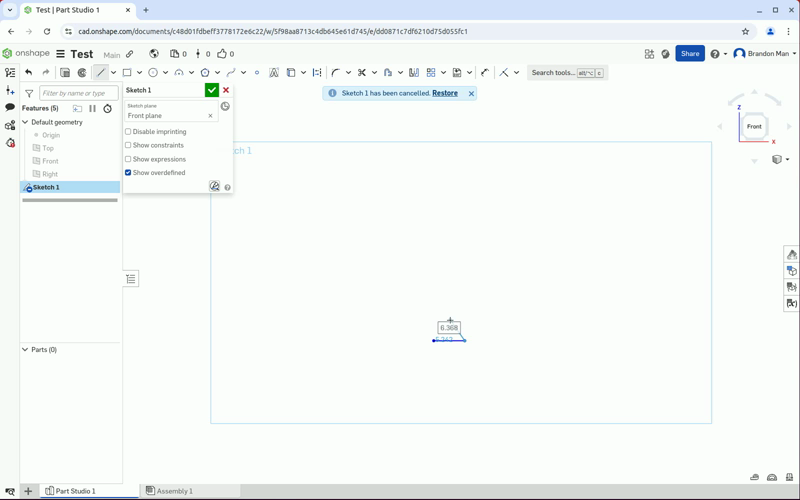
click(450, 319)
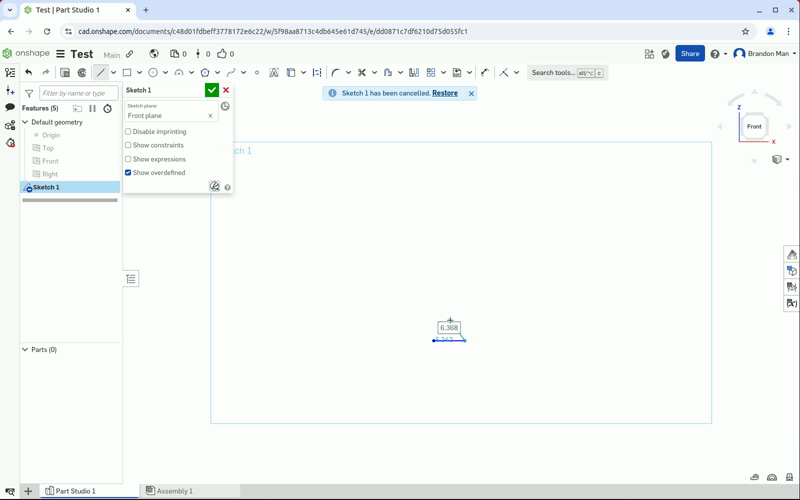
key_up(shift)
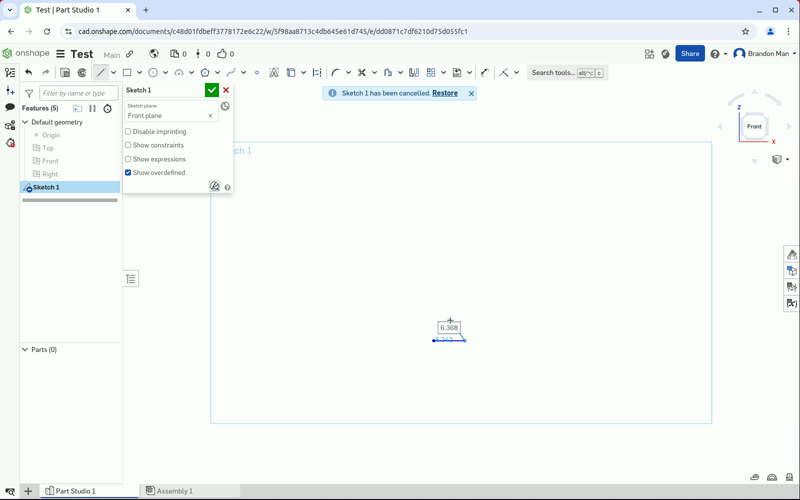
key_down(shift)
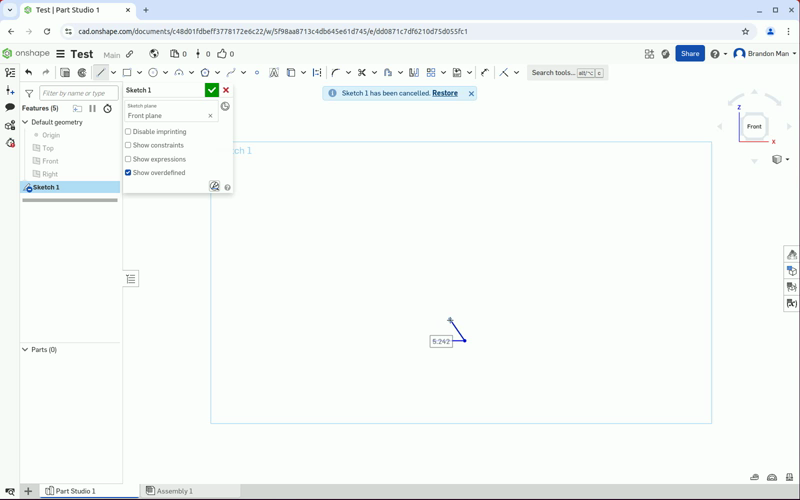
mouse_move(556, 319)
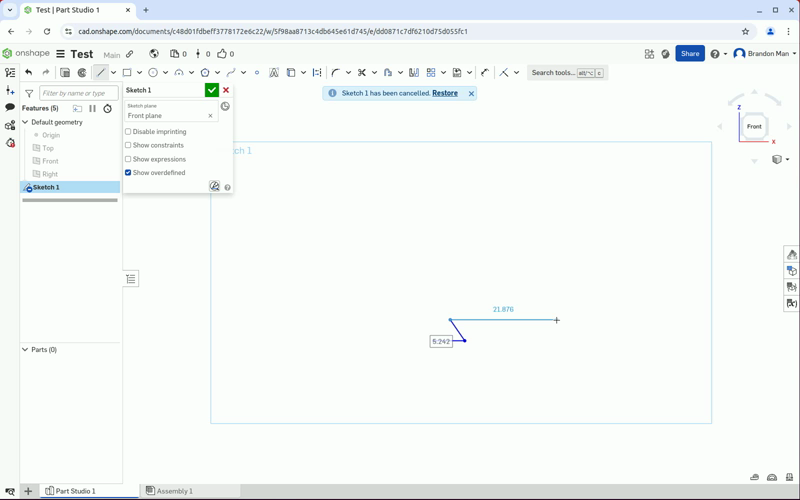
click(556, 319)
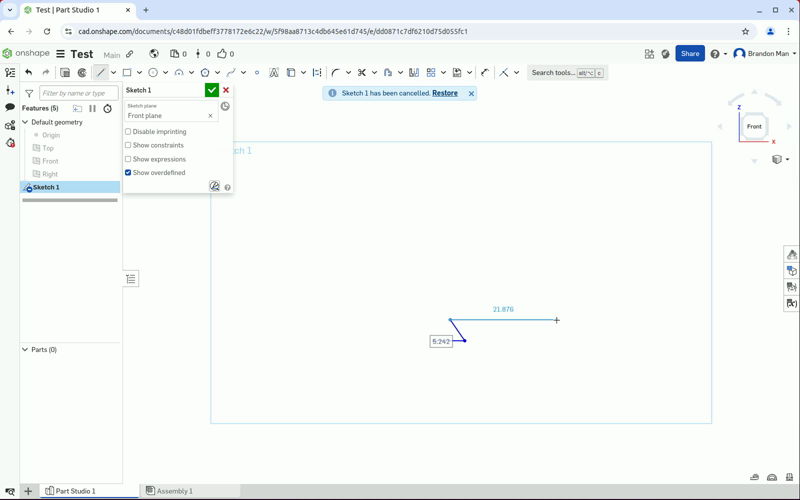
key_up(shift)
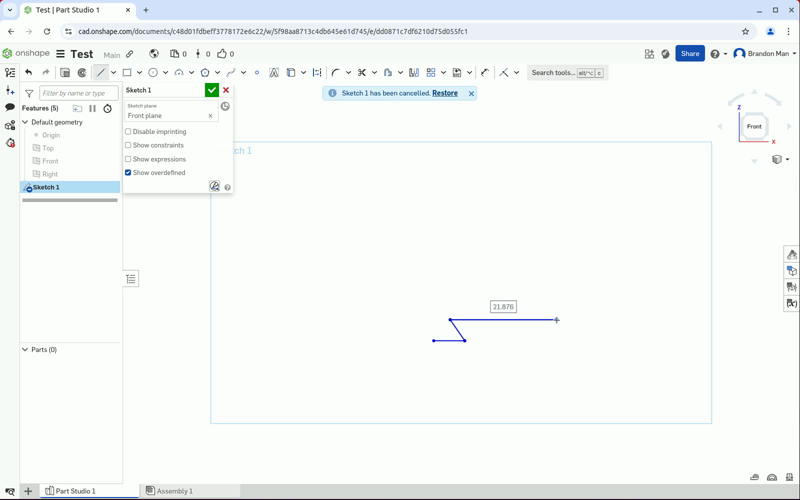
key_down(shift)
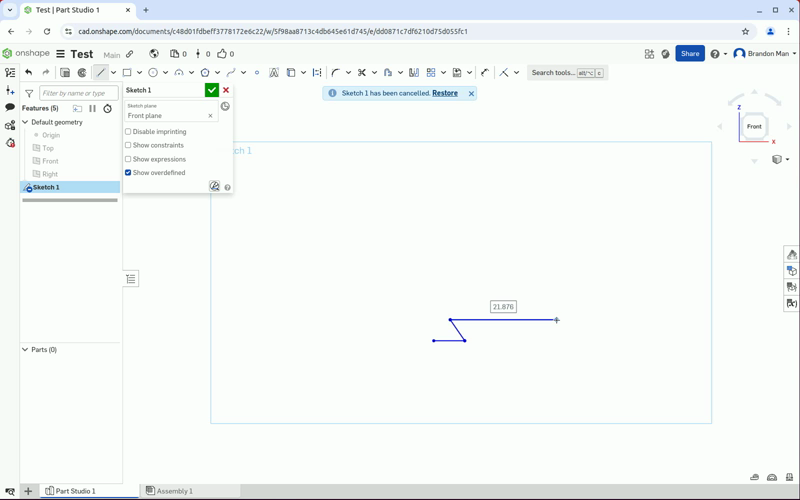
mouse_move(586, 319)
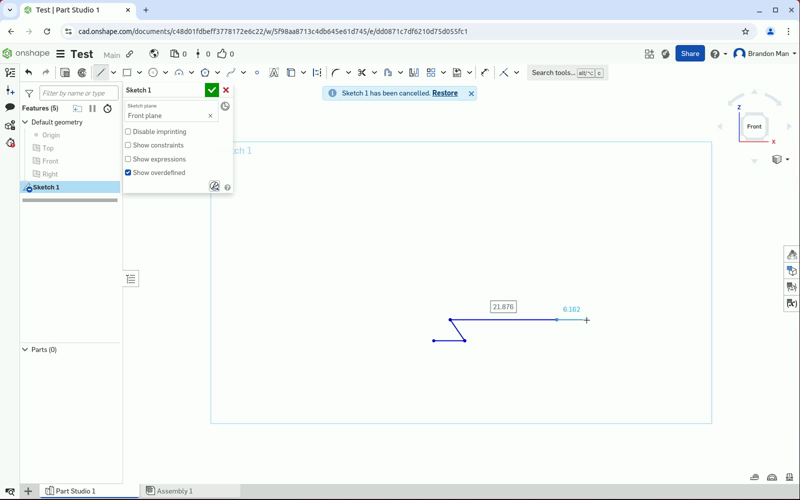
mouse_move(542, 340)
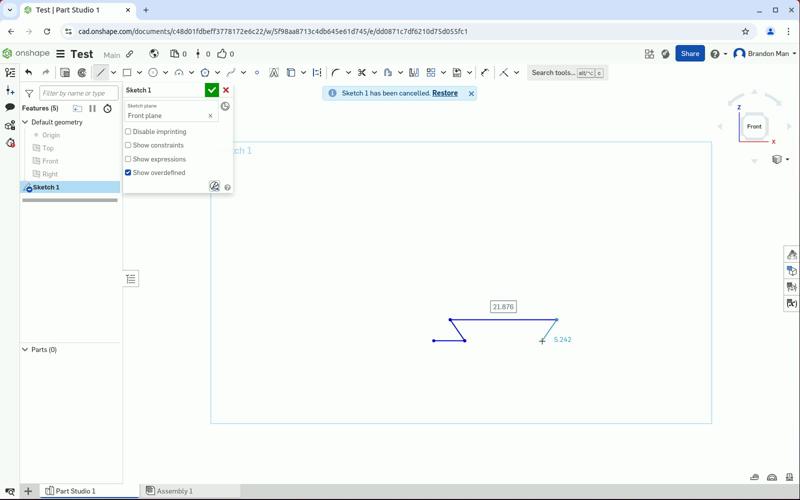
click(542, 340)
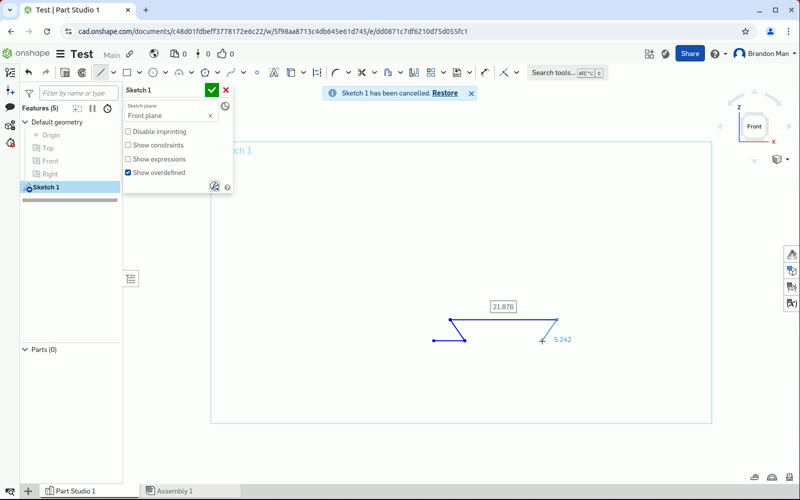
key_up(shift)
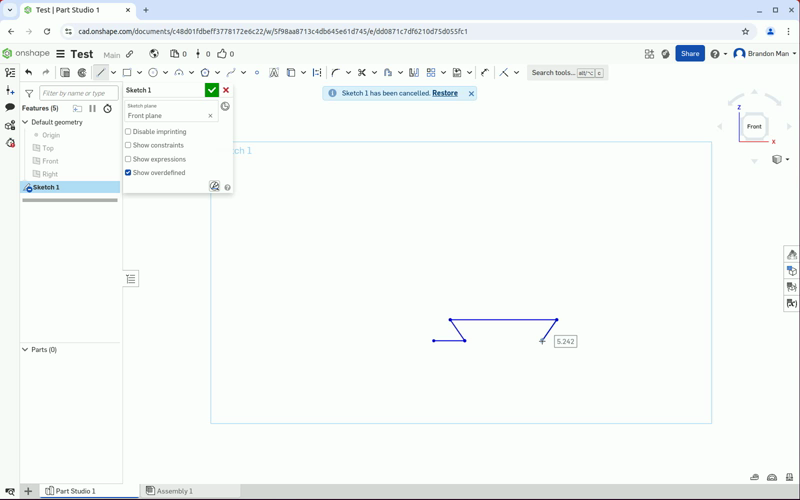
key_down(shift)
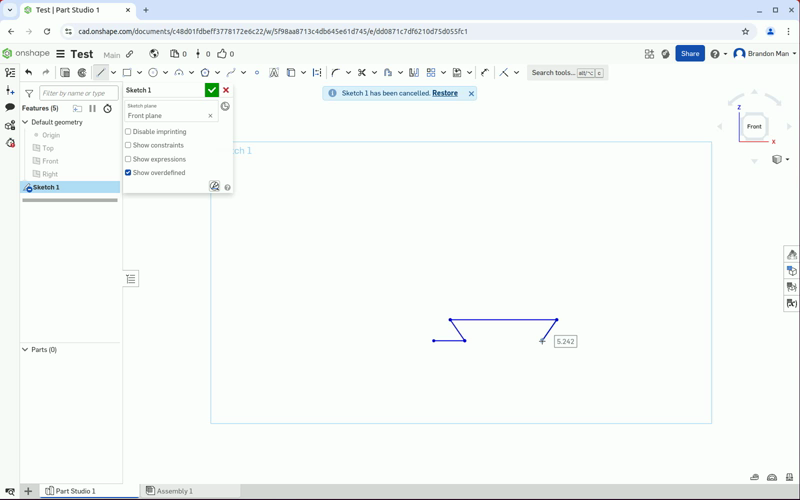
mouse_move(572, 340)
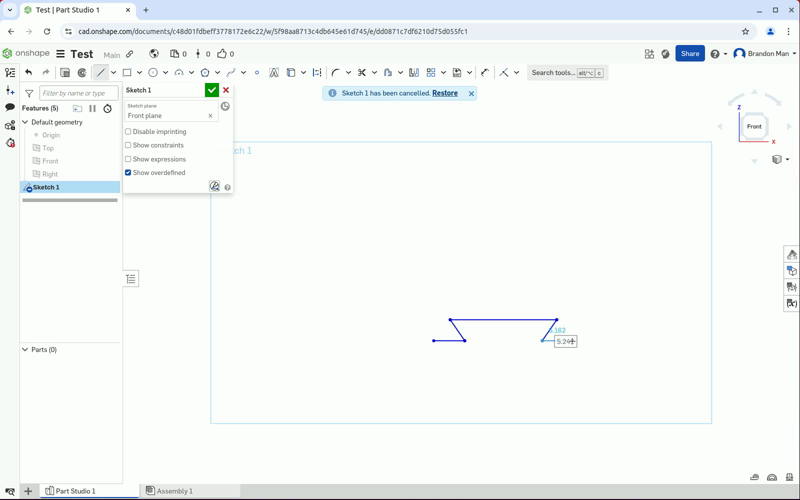
mouse_move(573, 340)
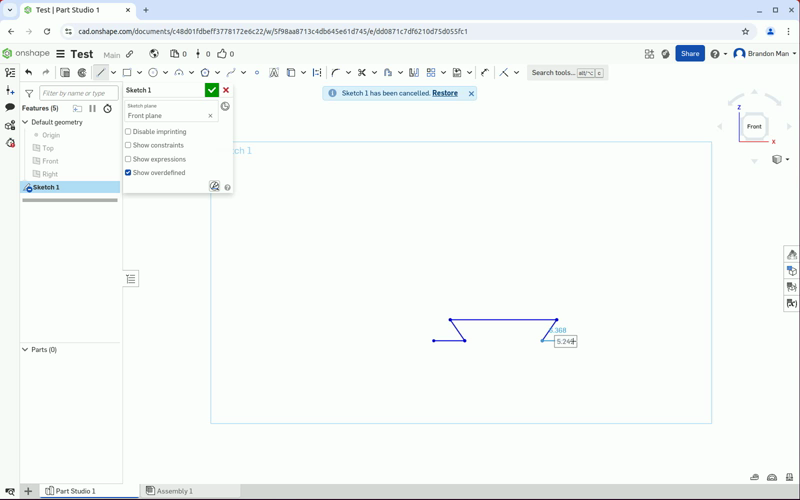
click(573, 340)
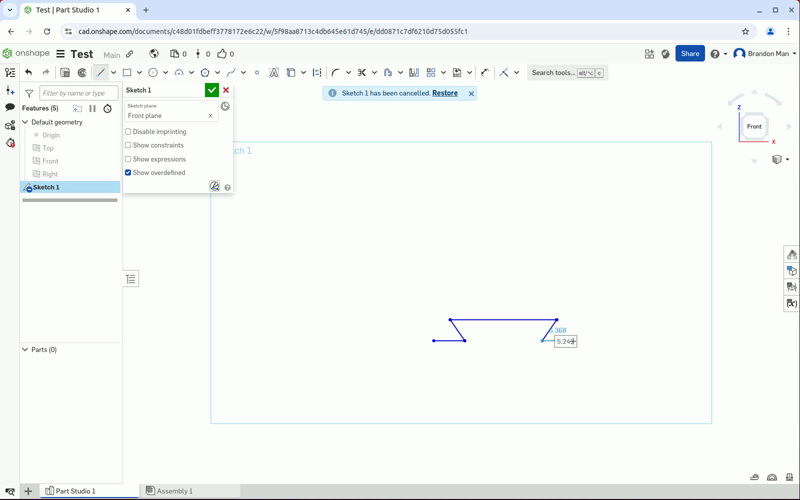
key_up(shift)
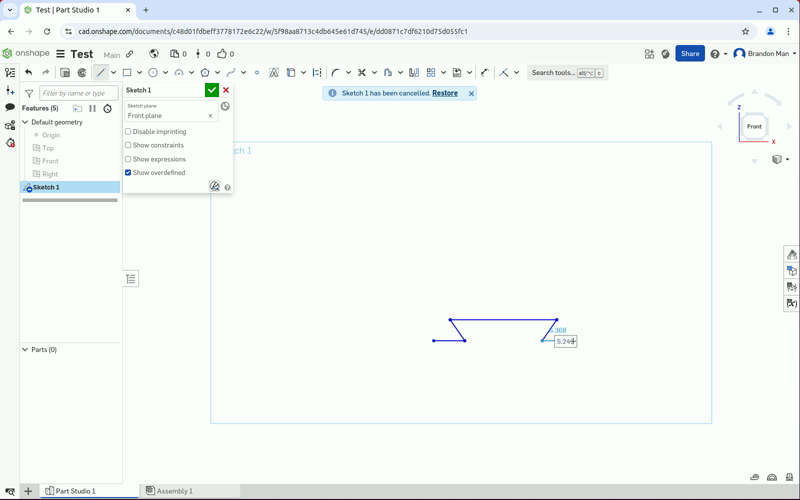
key_down(shift)
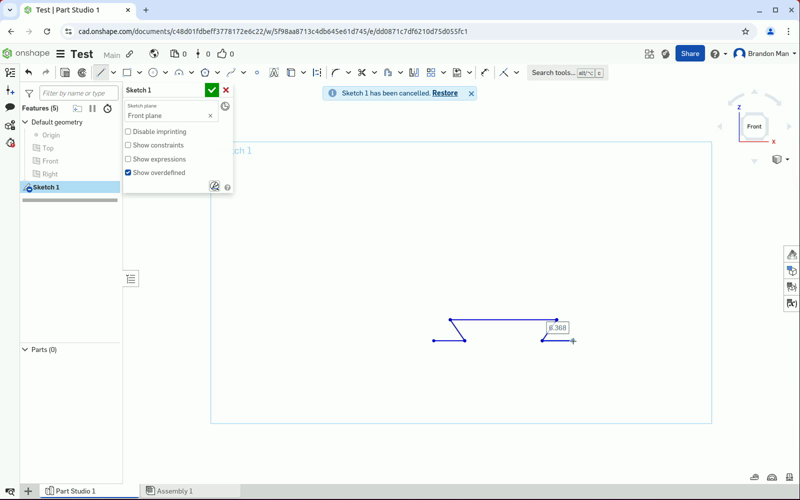
mouse_move(589, 340)
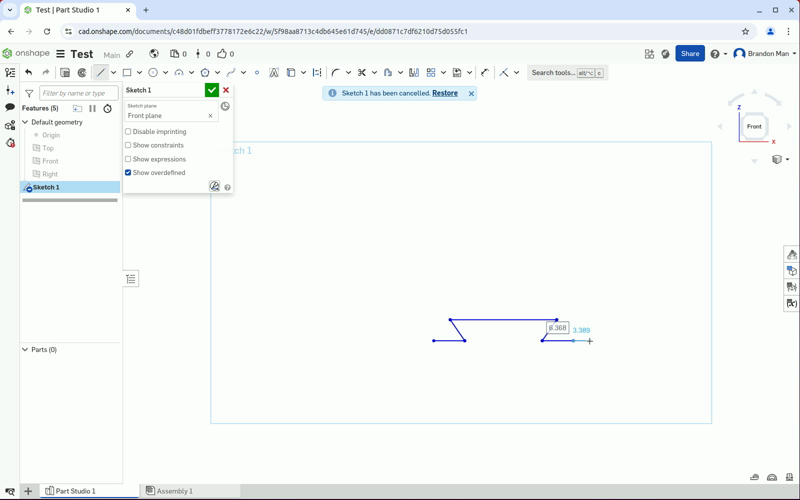
mouse_move(573, 309)
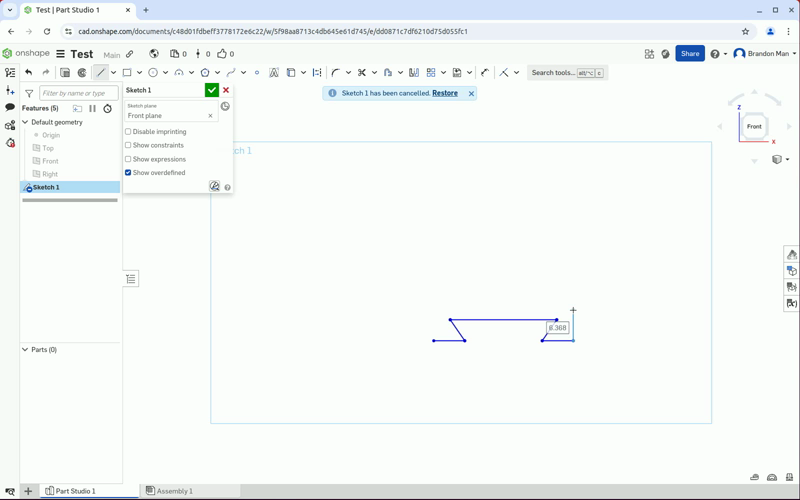
click(573, 309)
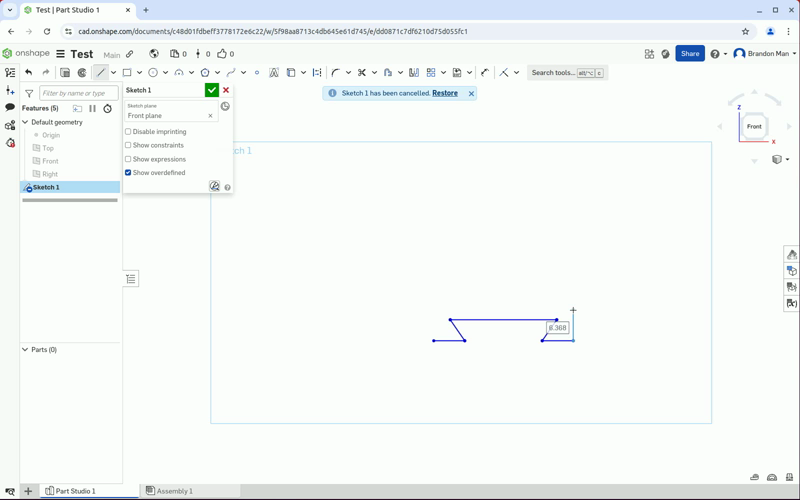
key_up(shift)
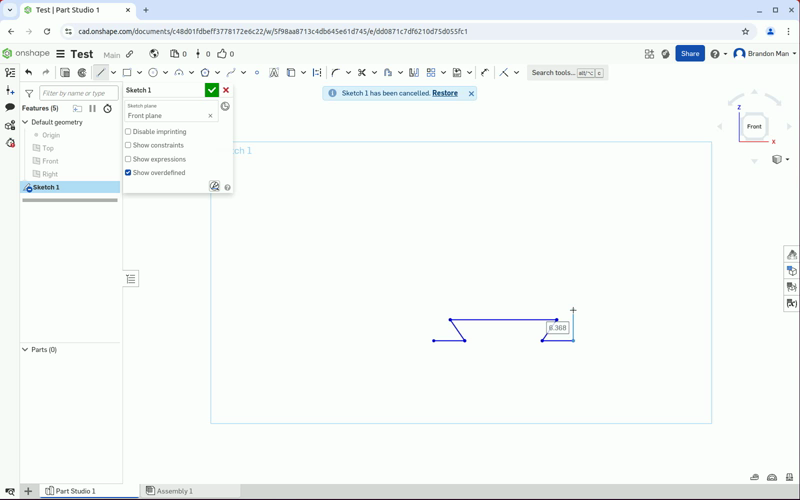
key_down(shift)
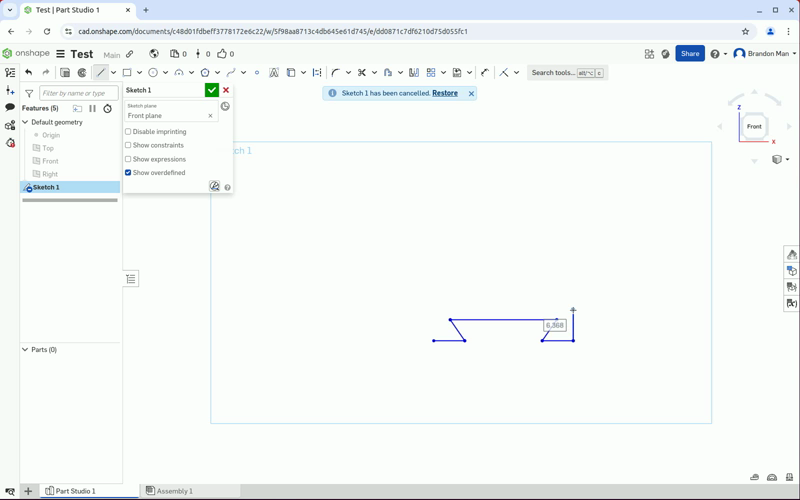
mouse_move(433, 309)
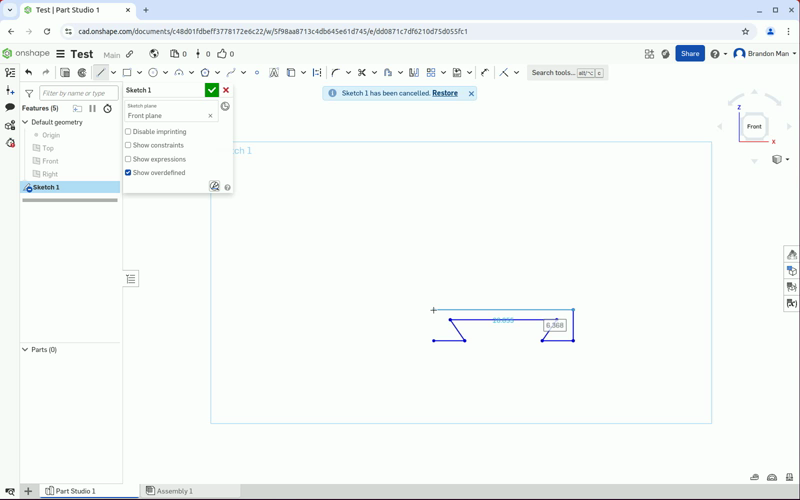
click(433, 309)
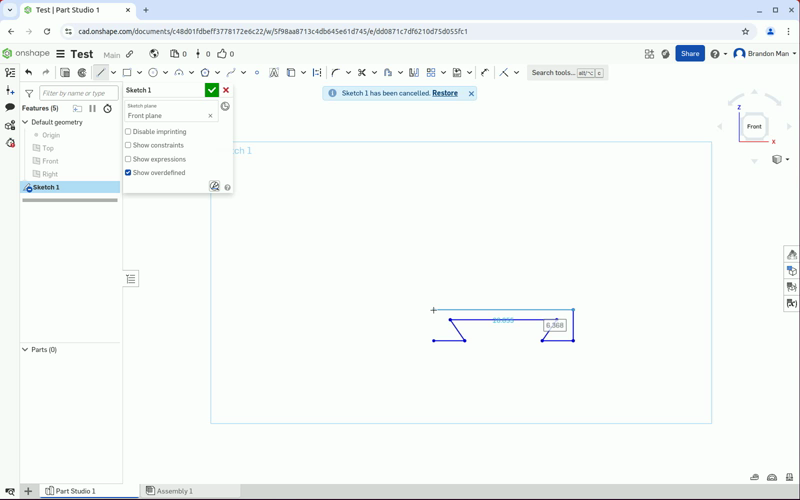
key_up(shift)
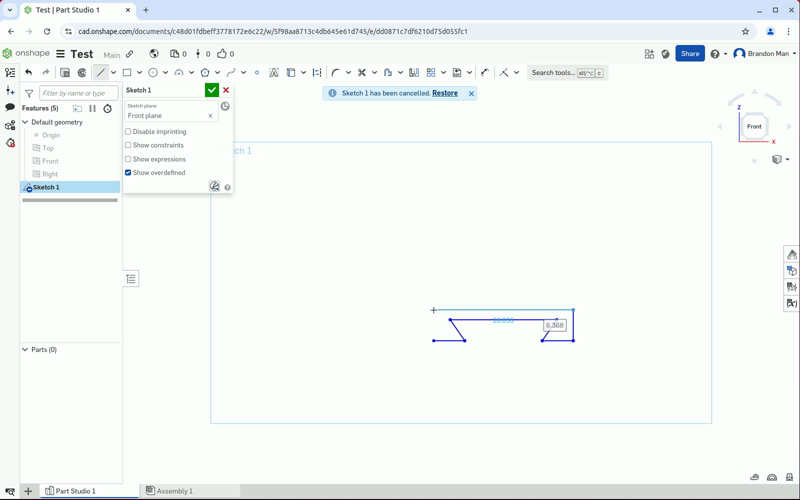
mouse_move(463, 309)
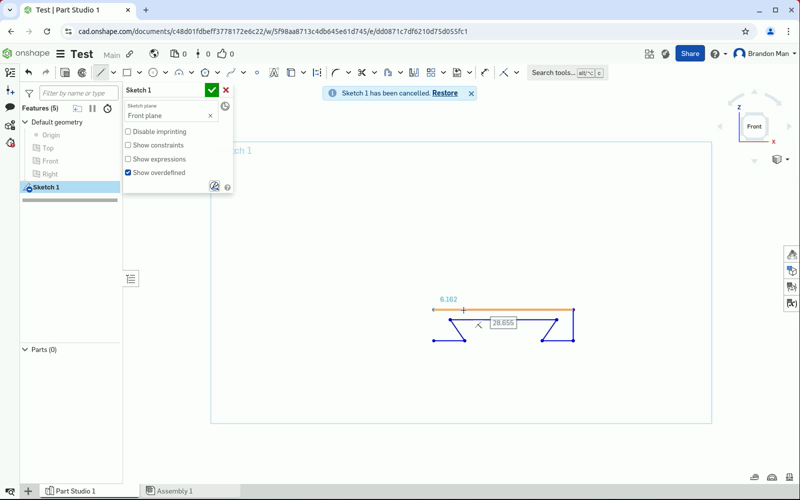
key_down(shift)
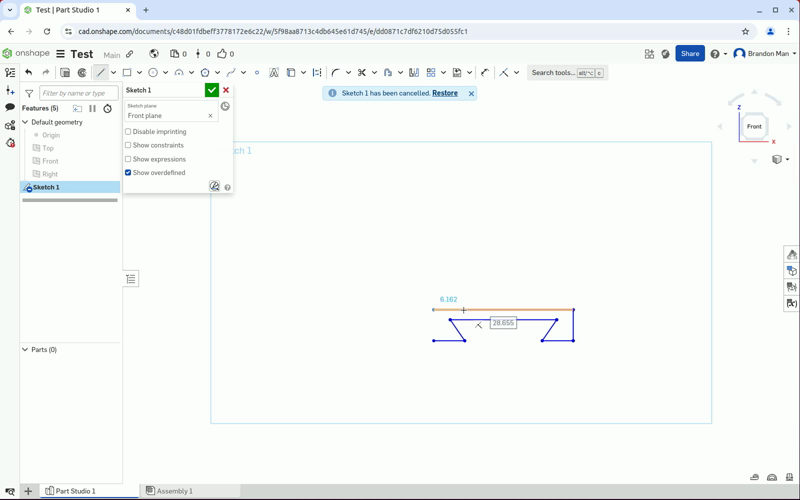
mouse_move(433, 340)
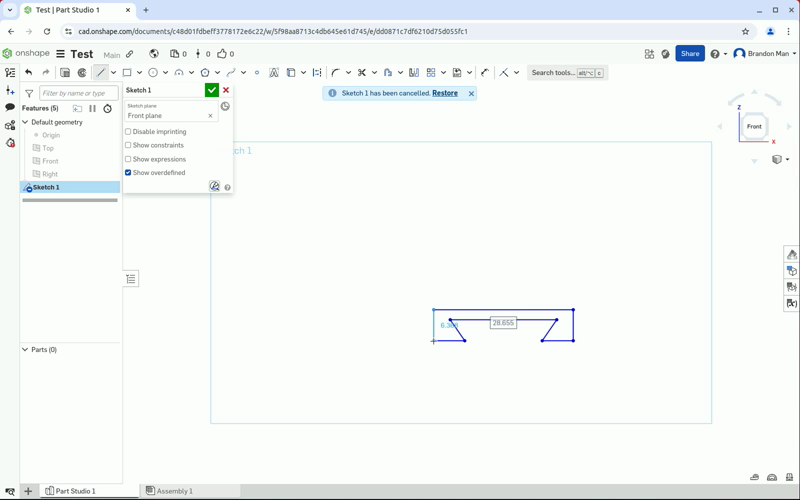
key_up(shift)
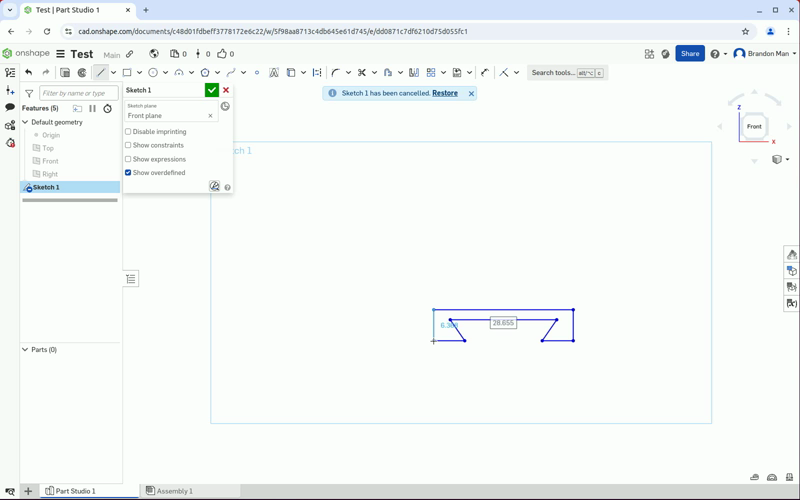
click(433, 340)
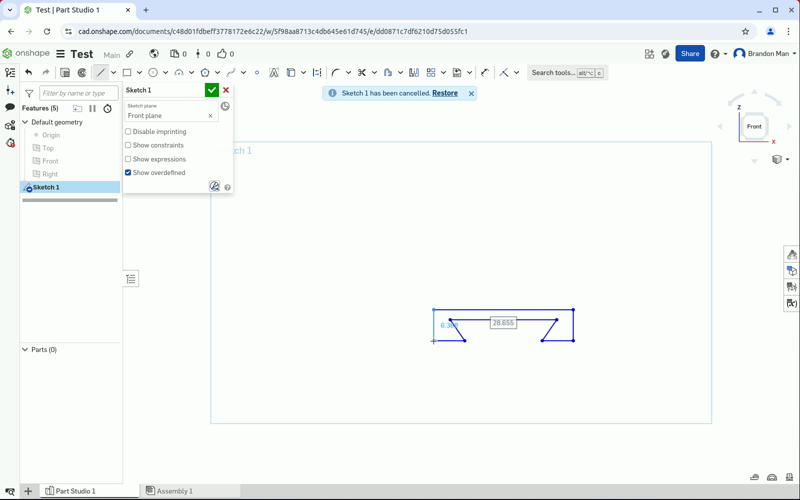
key(esc)
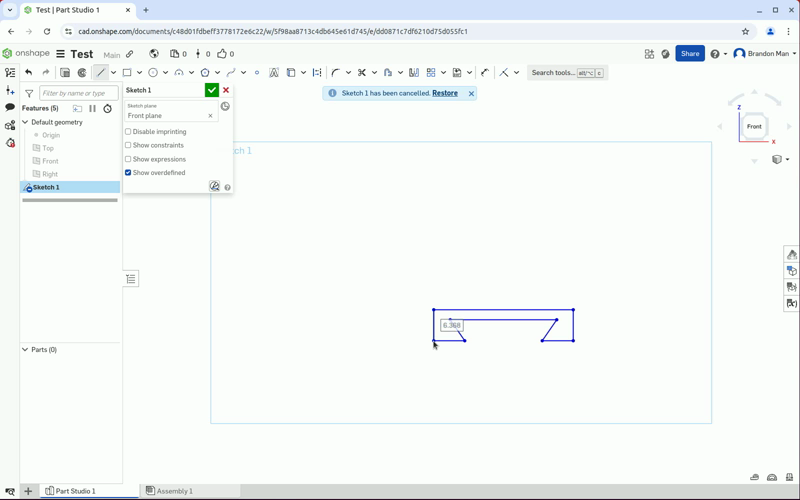
mouse_move(556, 313)
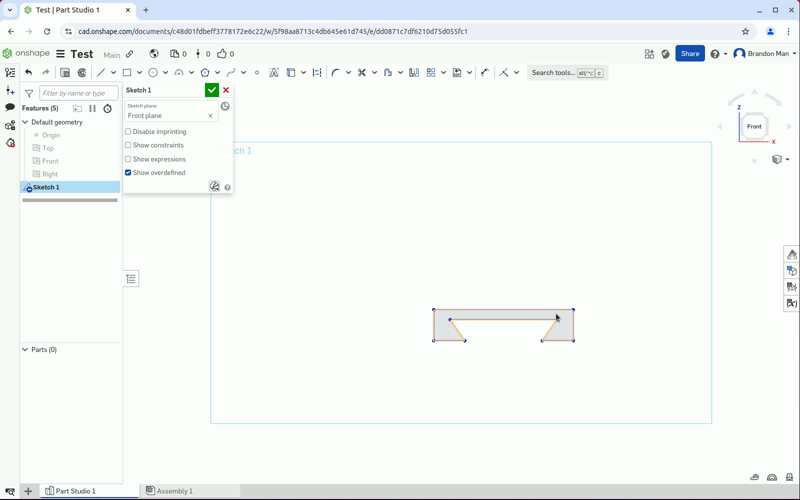
click(556, 313)
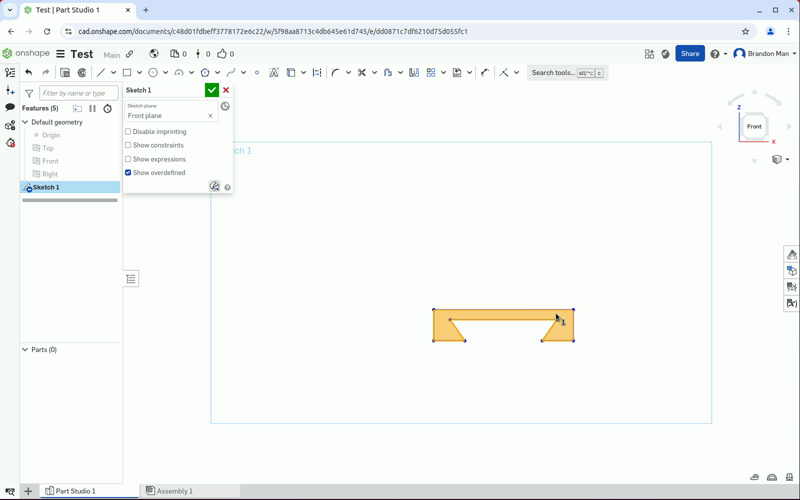
mouse_move(73, 352)
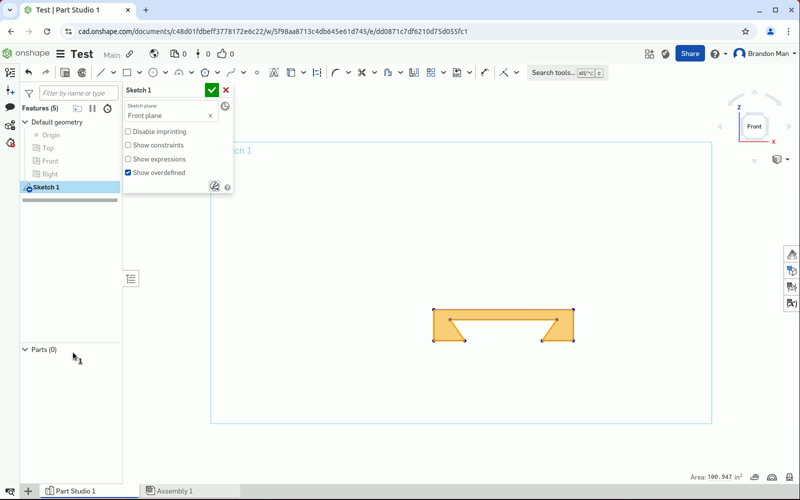
key(shift+y)
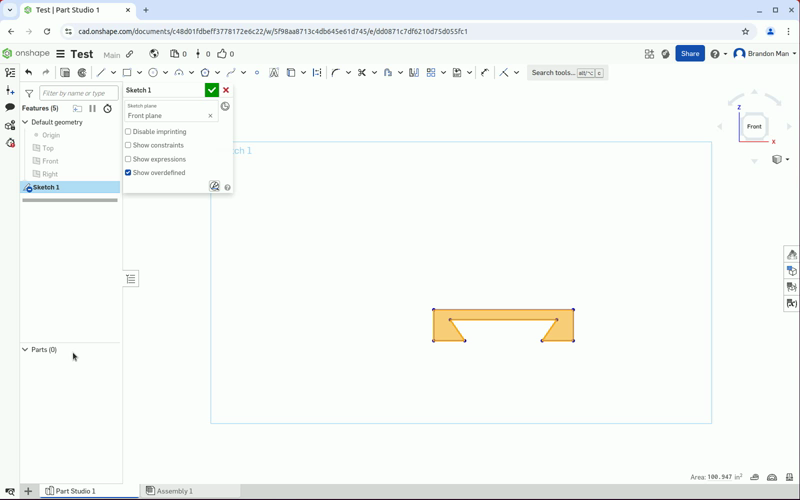
key(shift+e)
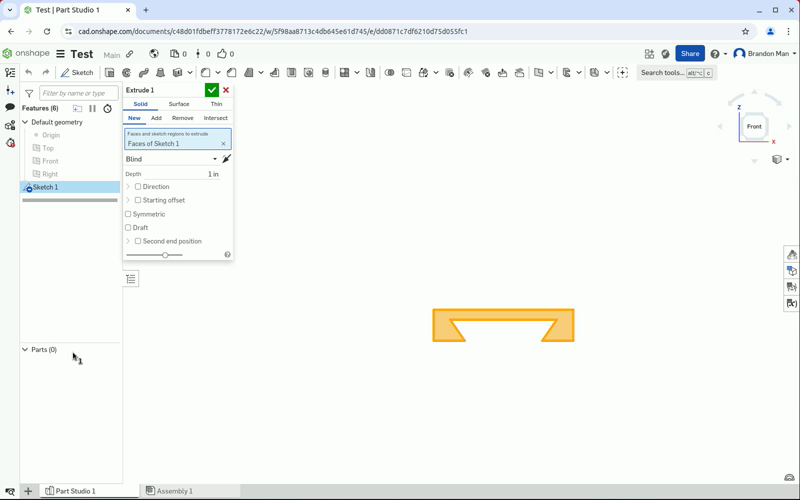
mouse_move(143, 106)
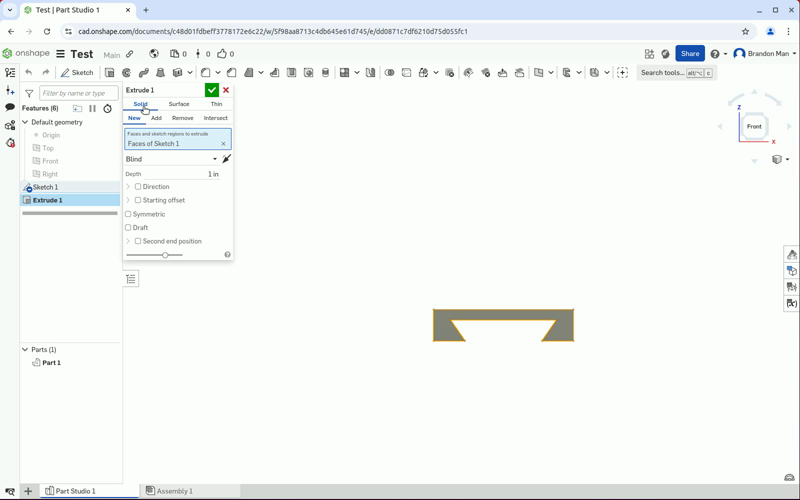
click(143, 106)
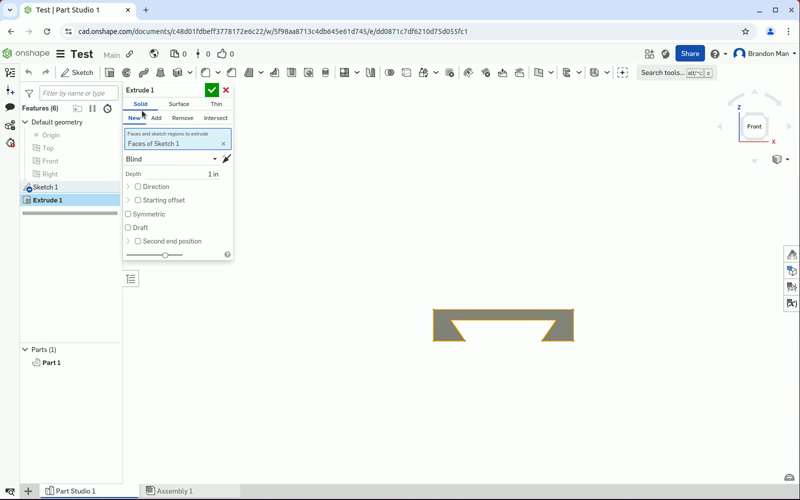
mouse_move(137, 120)
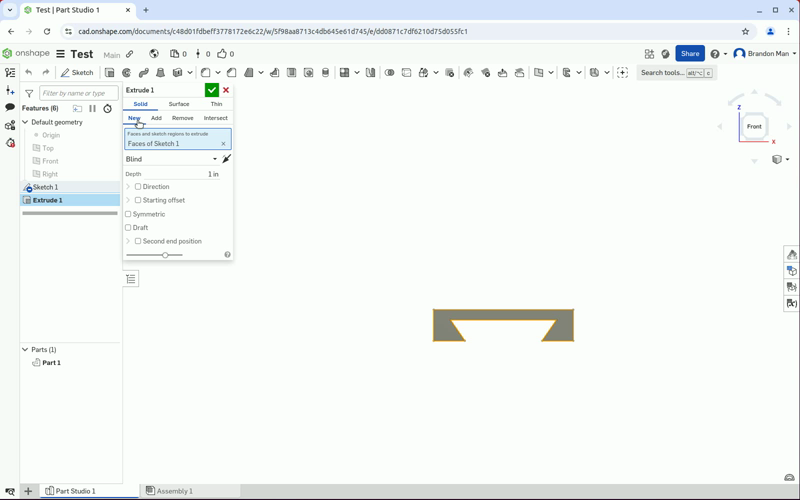
click(137, 120)
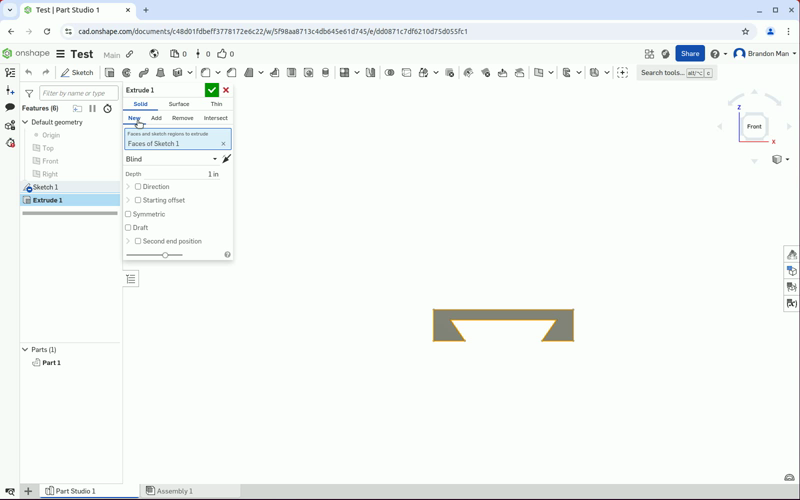
key(tab, 4)
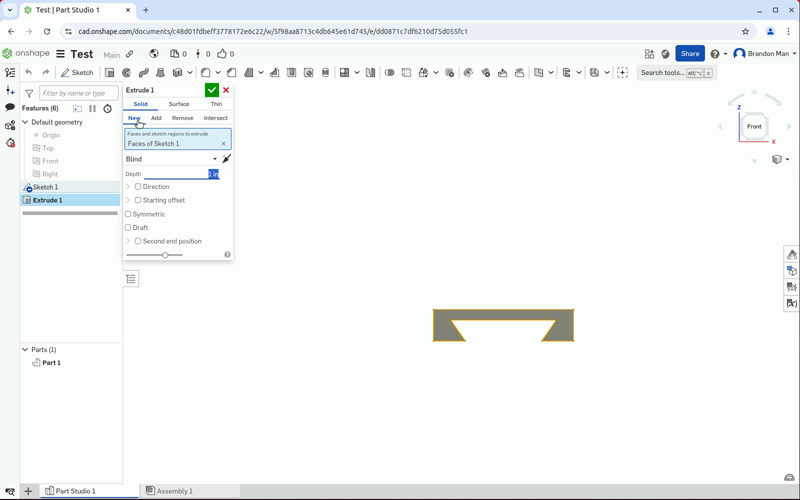
text(14.683)
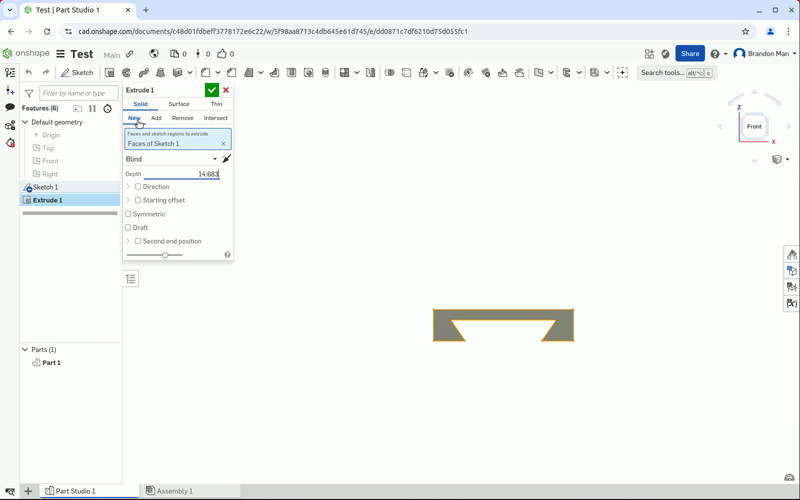
key(enter)
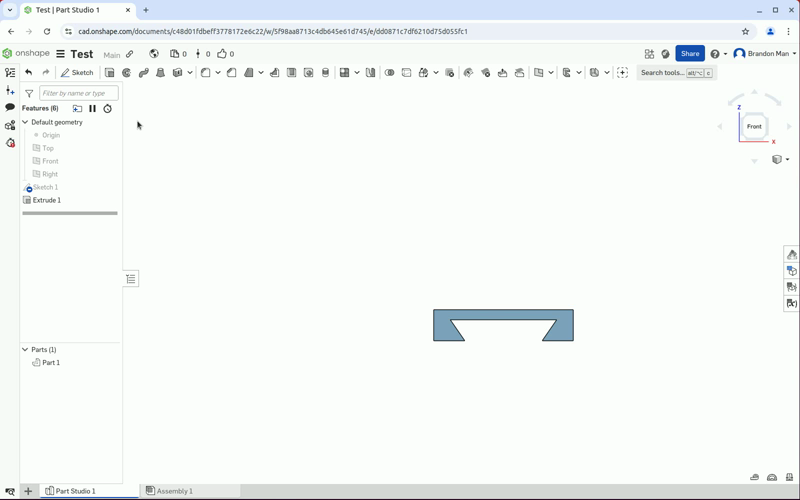
key(shift+h)
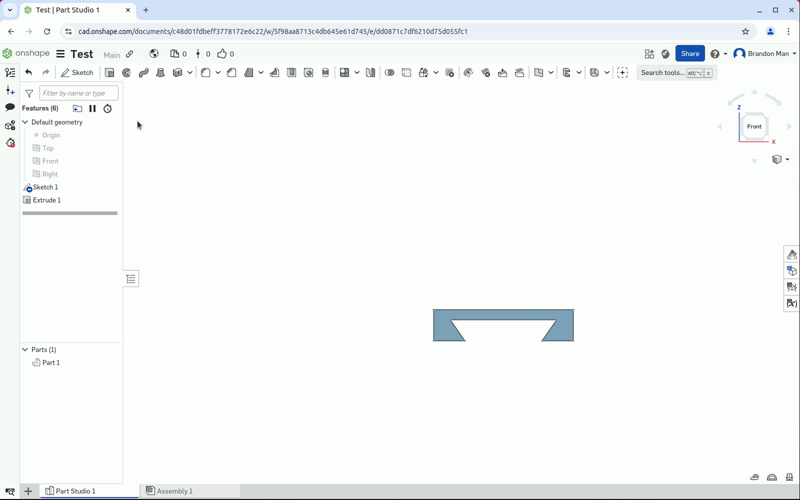
key(shift+h)
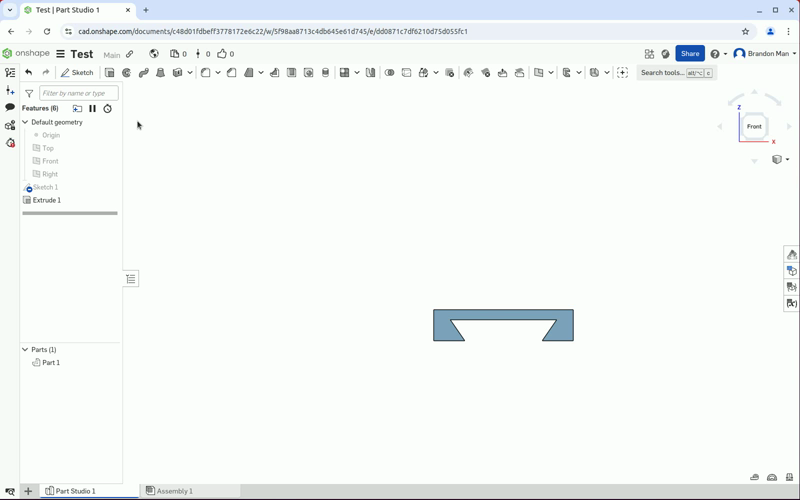
mouse_move(73, 189)
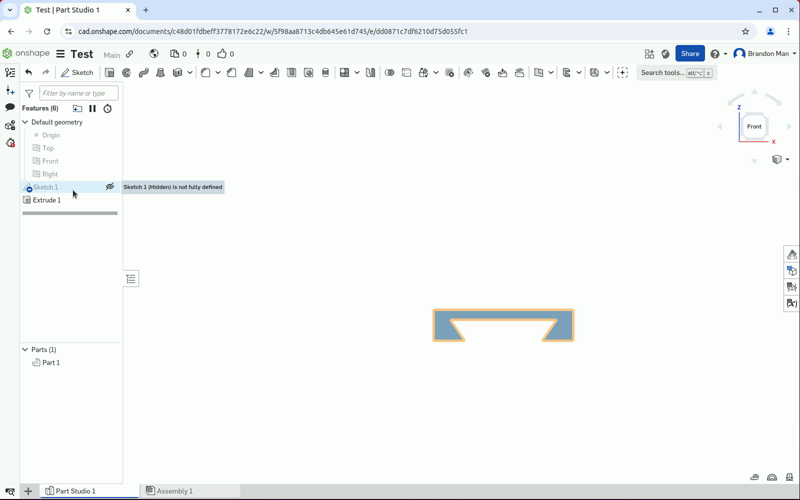
click(73, 189)
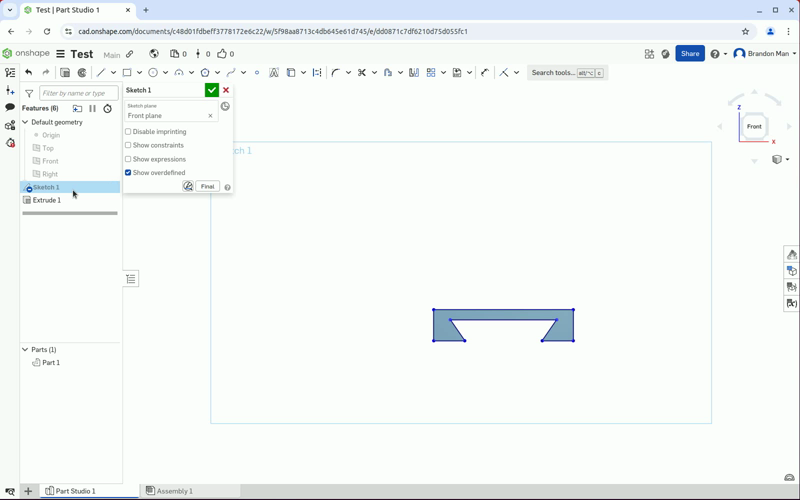
mouse_move(229, 92)
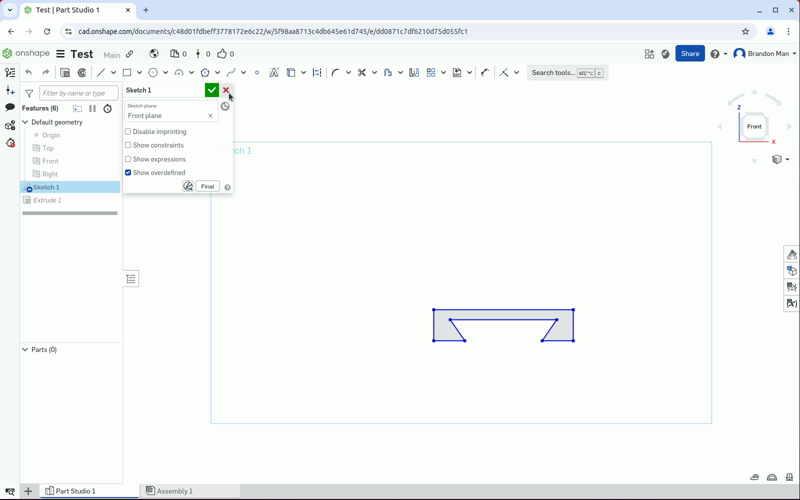
click(229, 92)
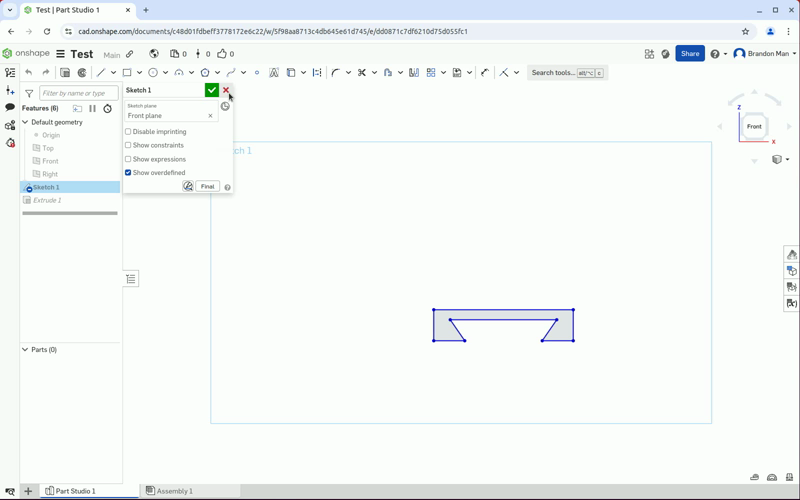
key(shift+s)
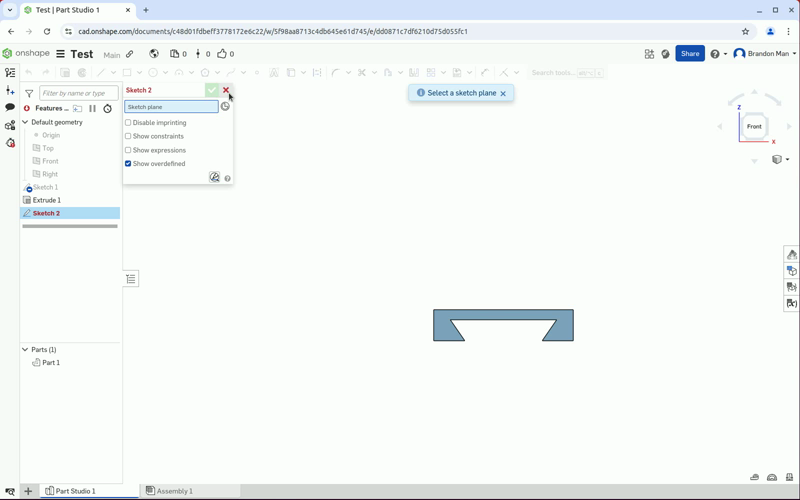
mouse_move(73, 163)
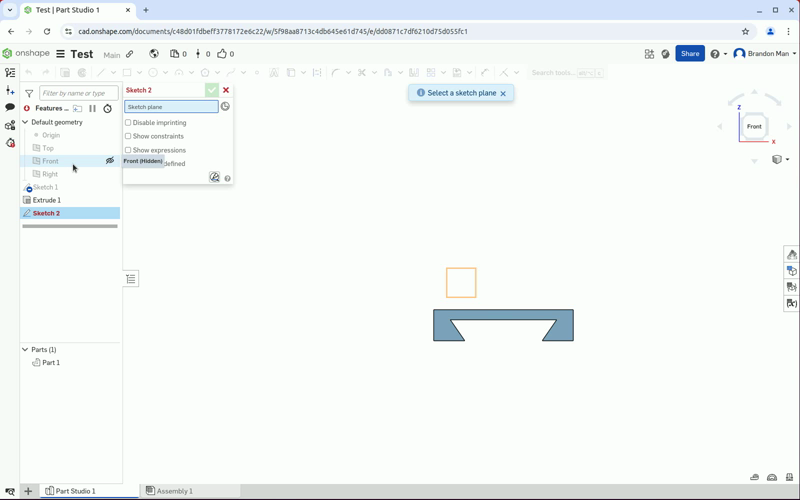
click(73, 163)
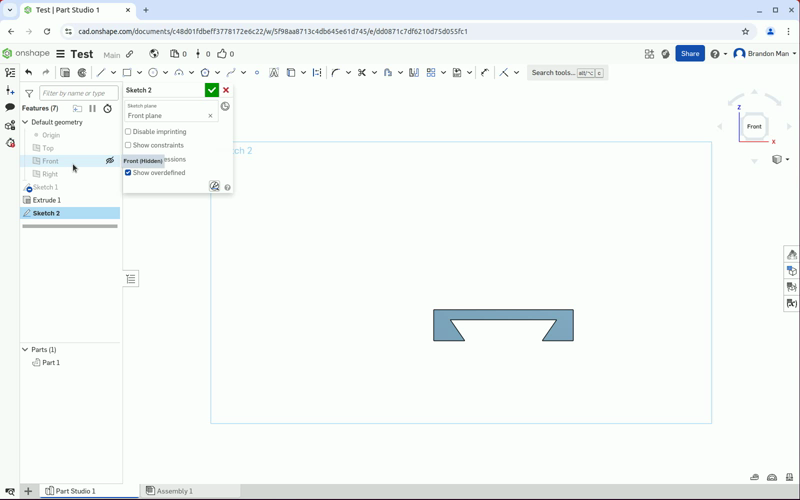
mouse_move(73, 352)
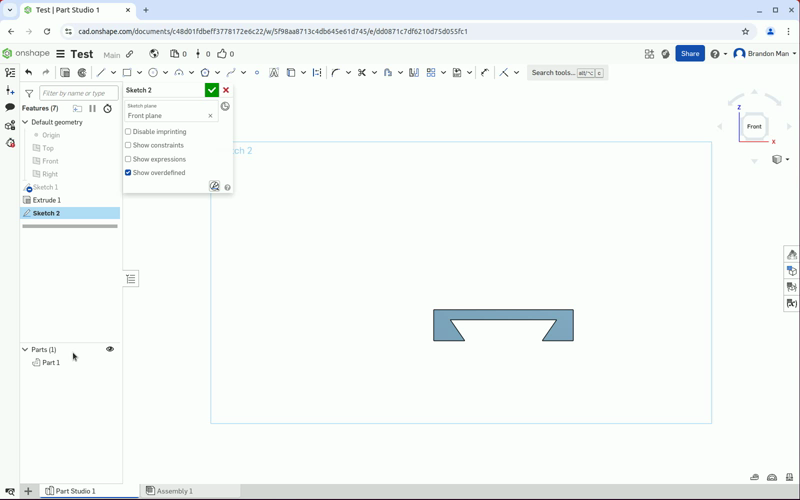
key(y)
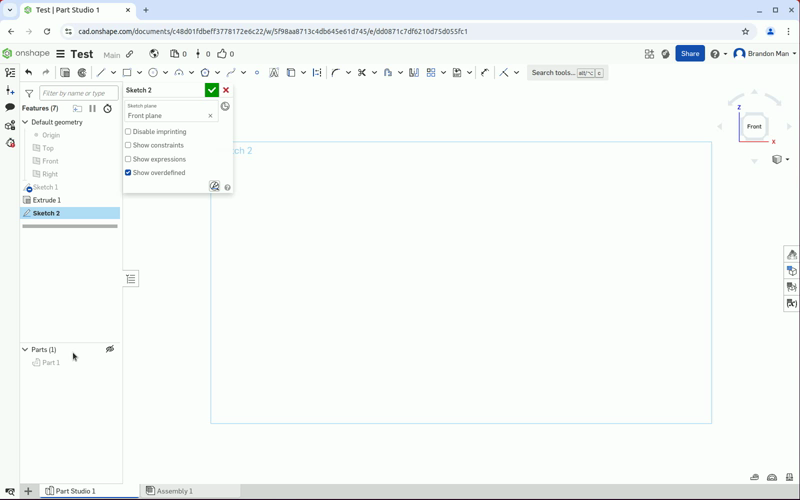
key(l)
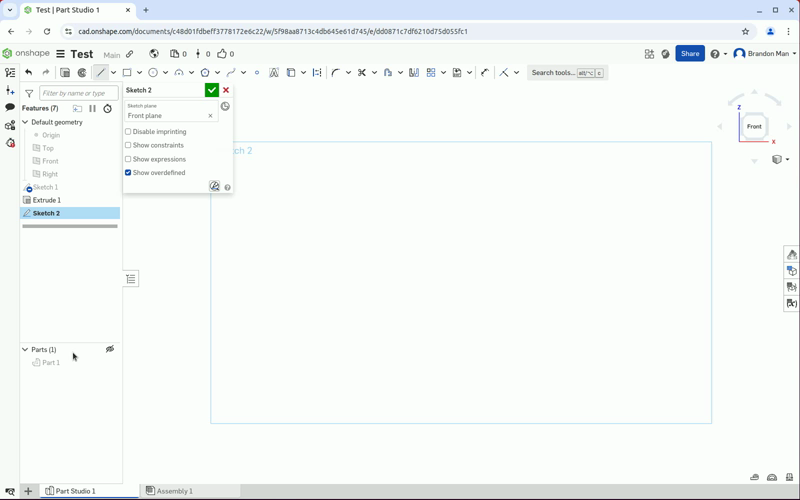
key_down(shift)
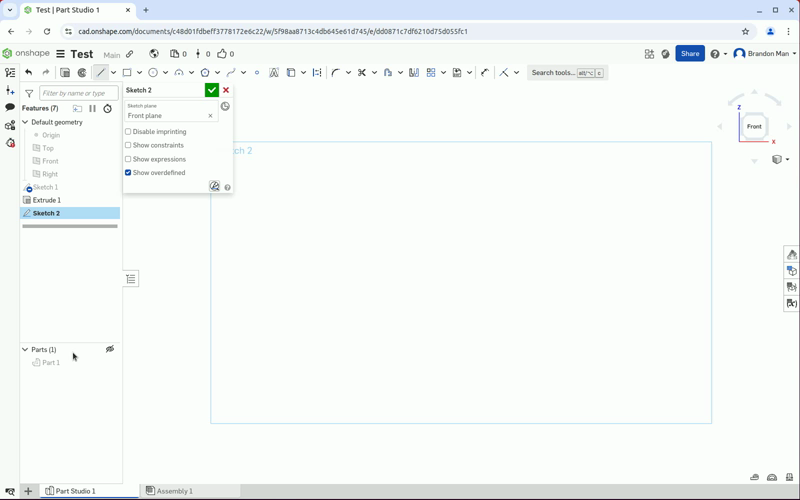
mouse_move(433, 309)
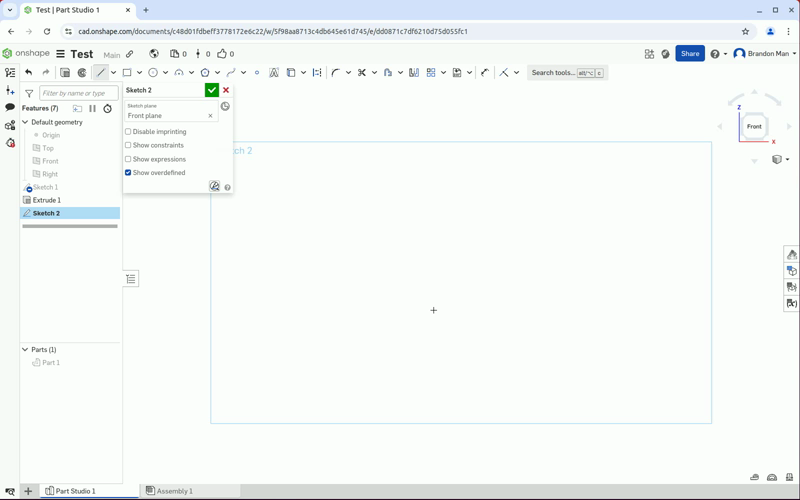
click(433, 309)
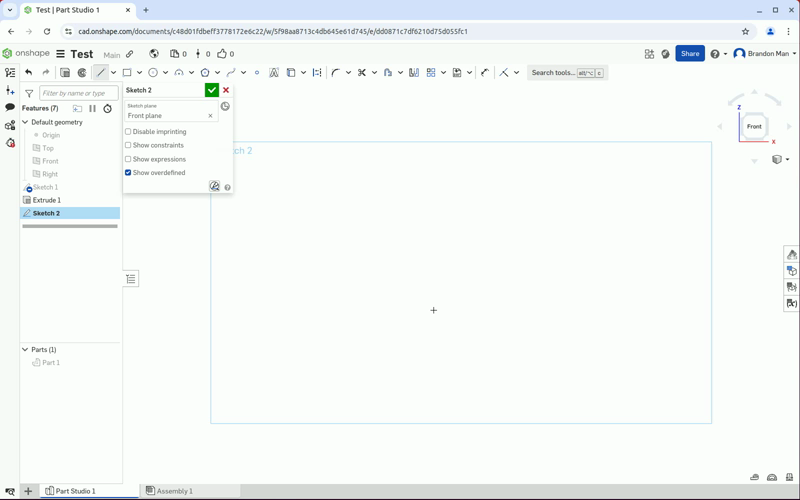
key_up(shift)
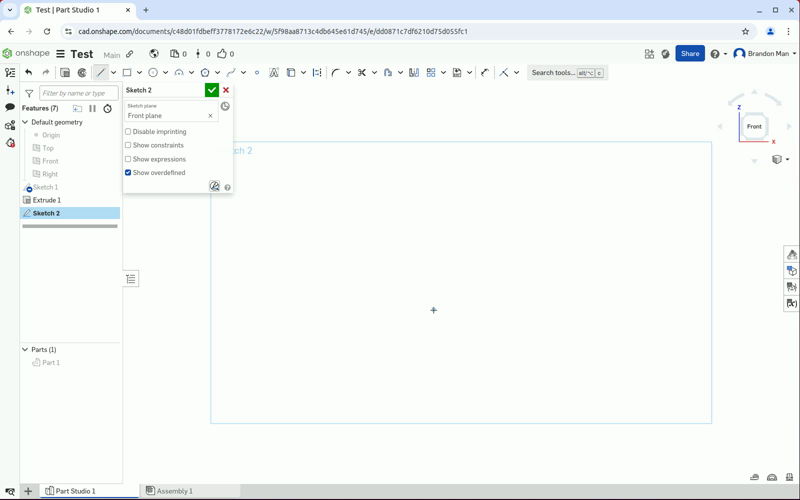
key_down(shift)
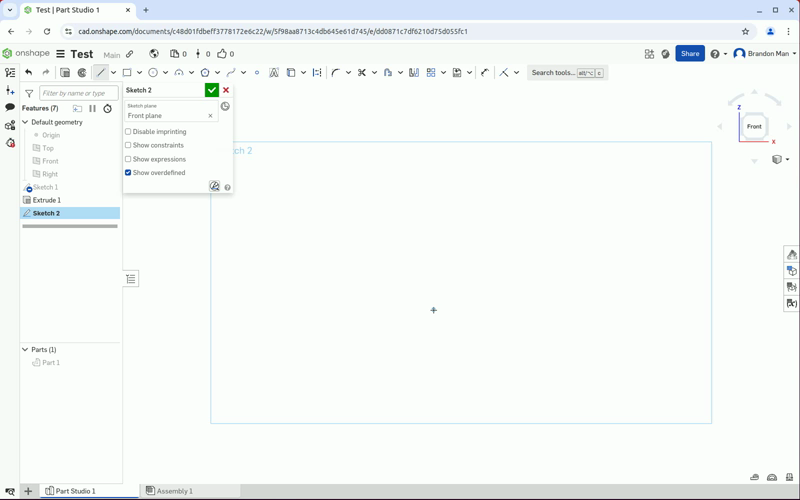
mouse_move(573, 309)
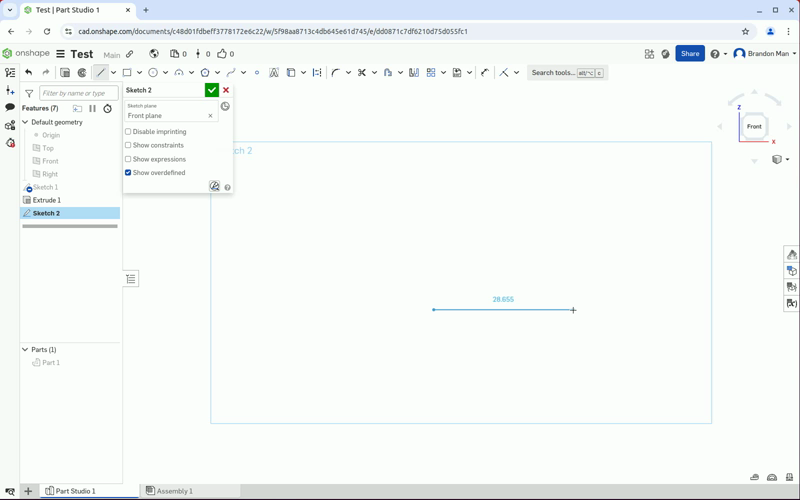
click(573, 309)
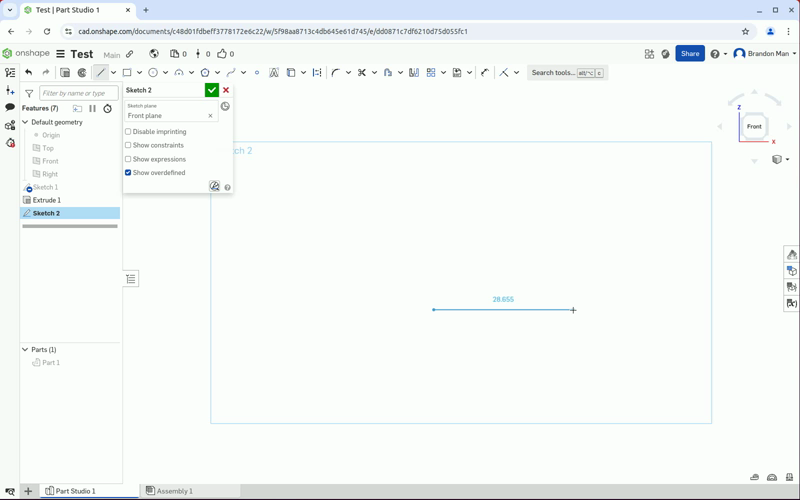
key_up(shift)
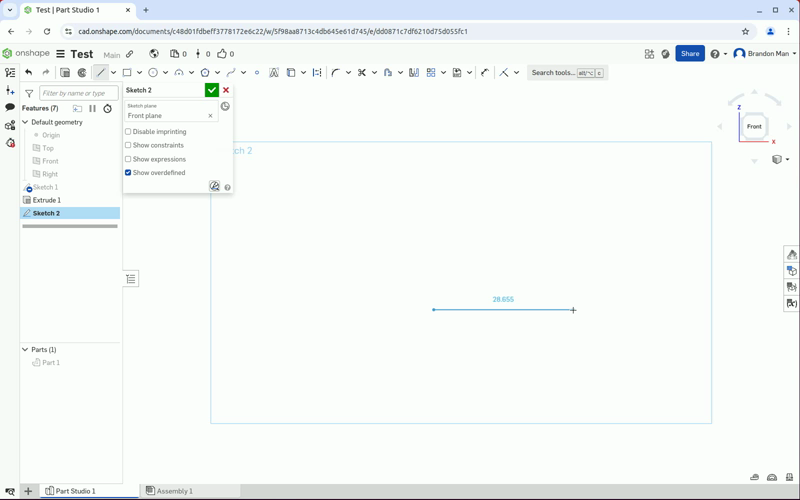
key_down(shift)
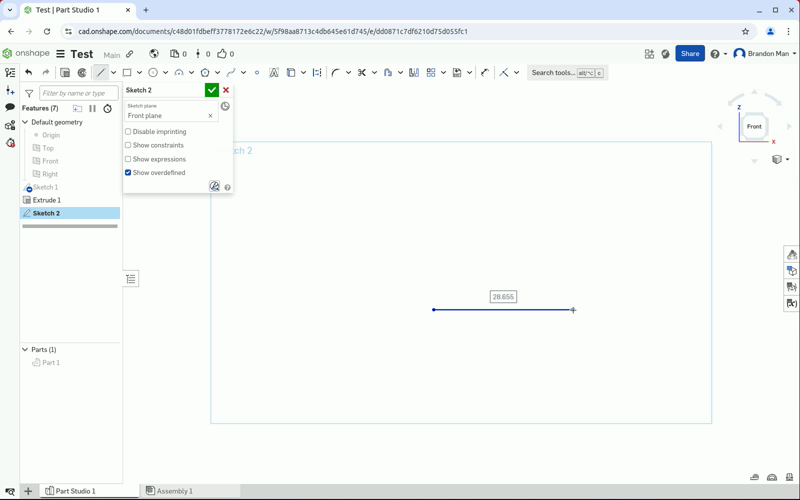
mouse_move(589, 309)
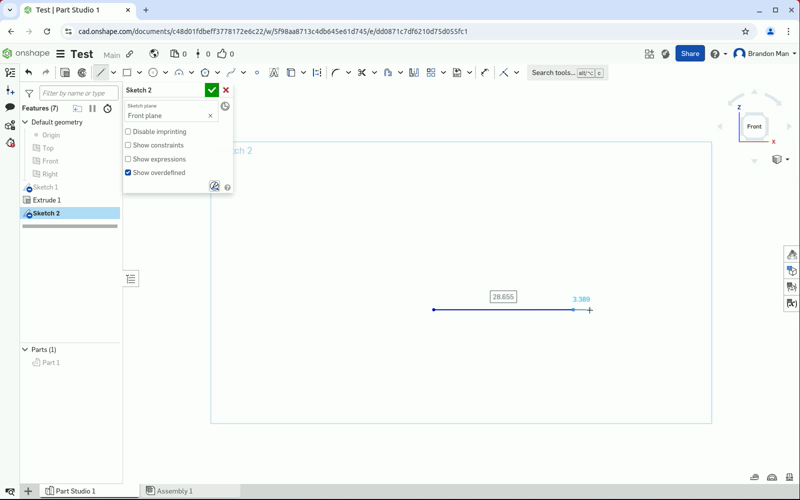
mouse_move(573, 293)
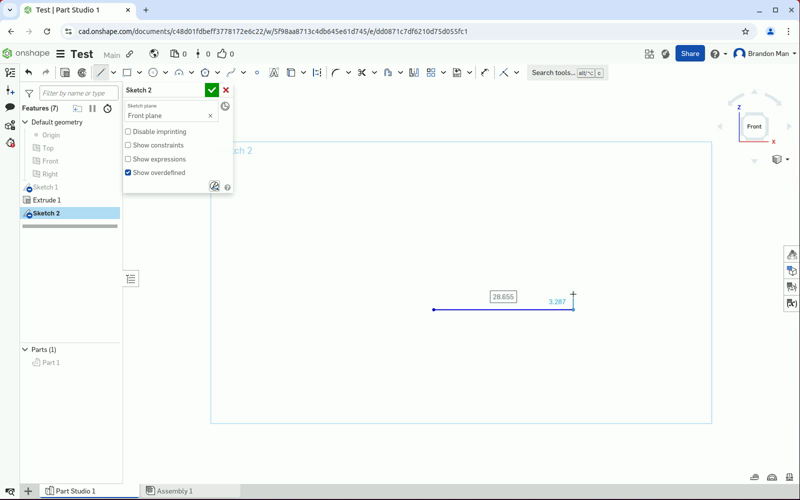
click(573, 293)
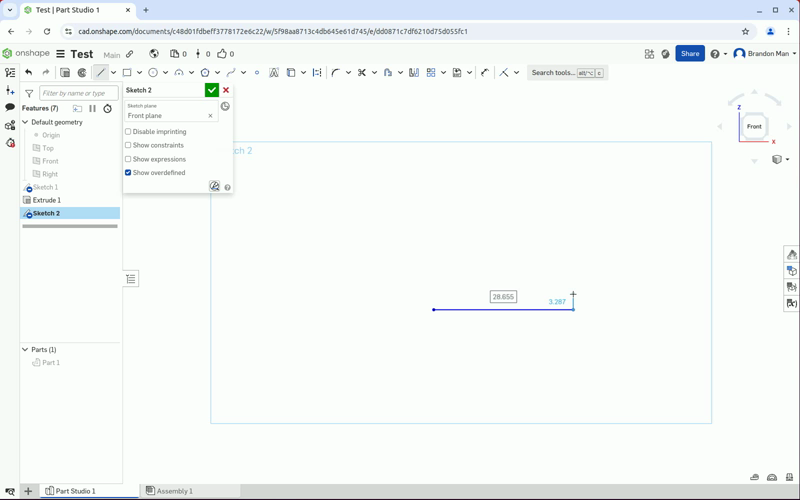
key_up(shift)
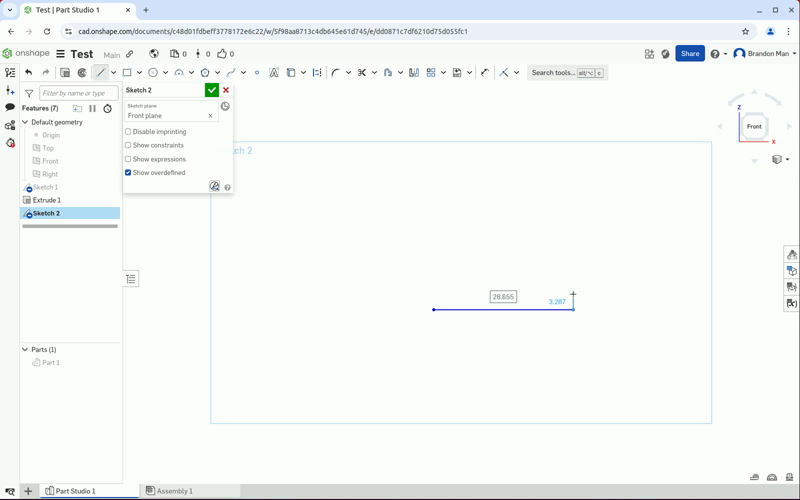
key_down(shift)
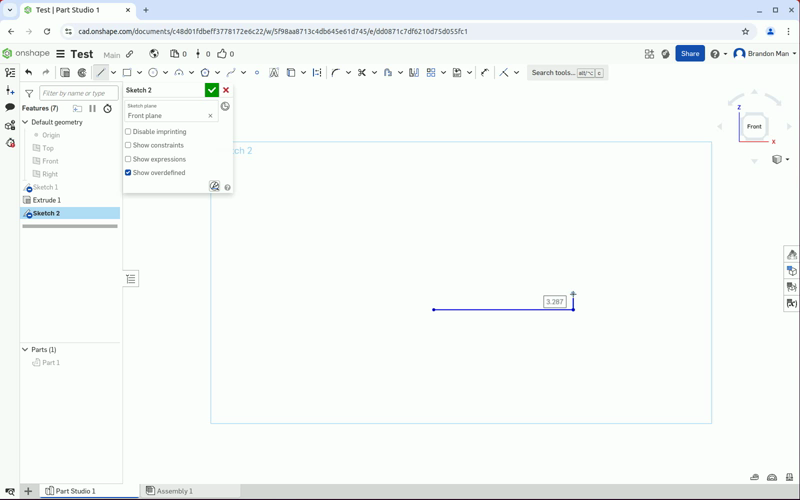
mouse_move(589, 293)
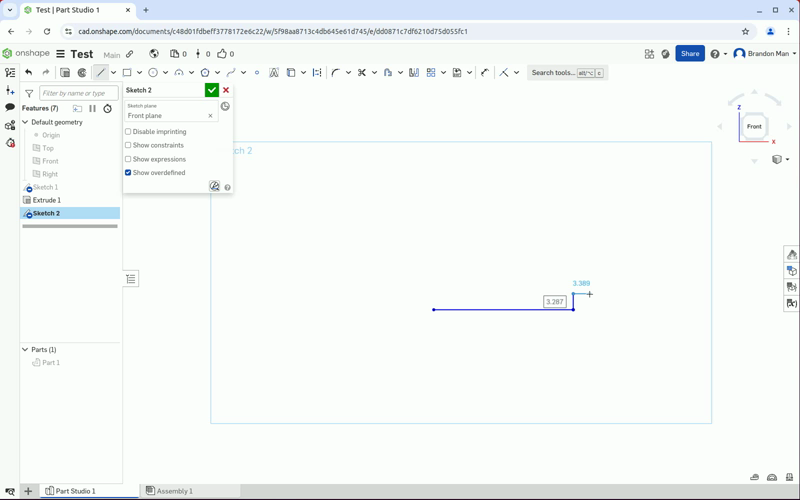
mouse_move(549, 271)
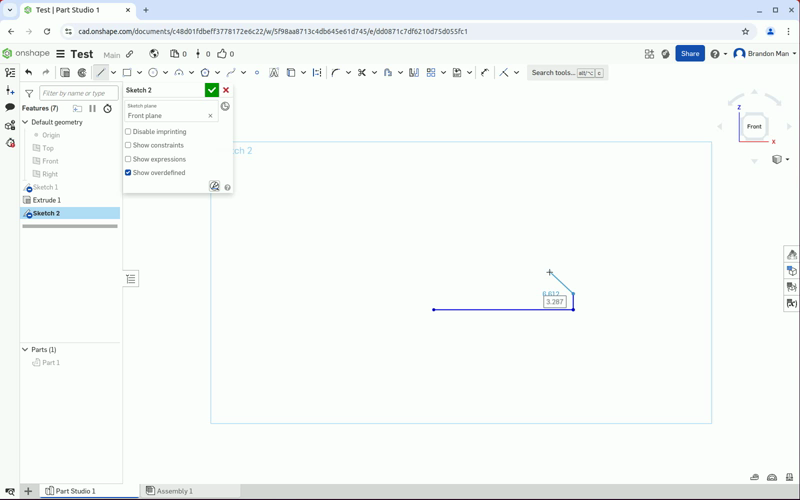
click(549, 271)
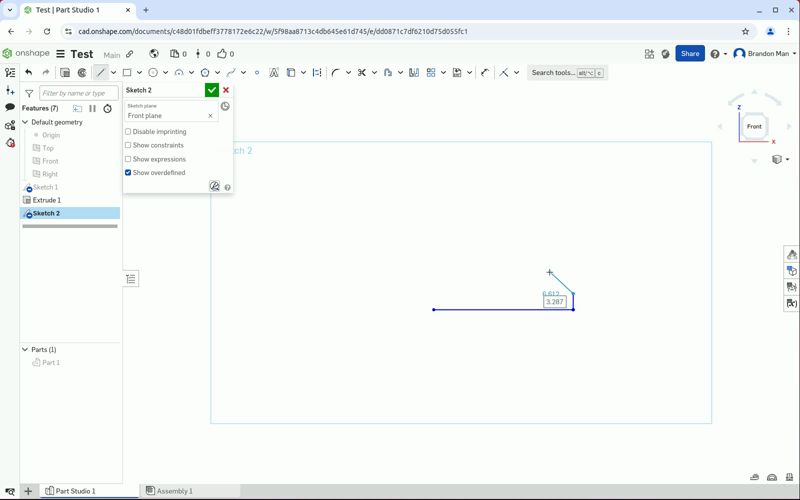
key_up(shift)
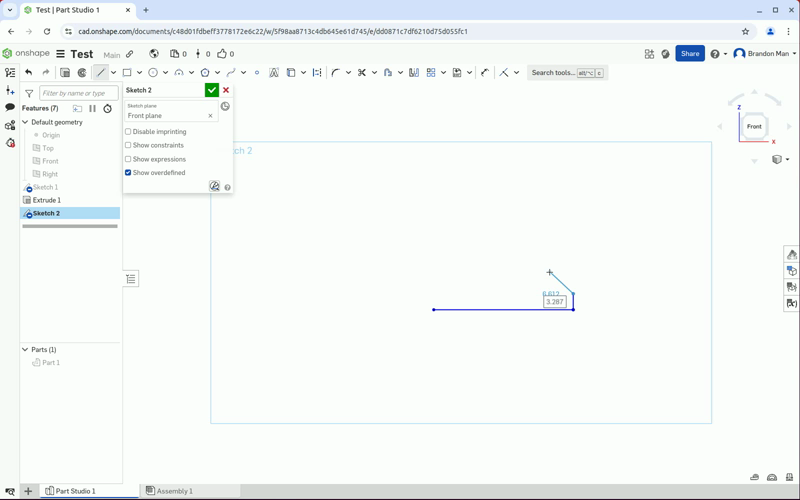
key_down(shift)
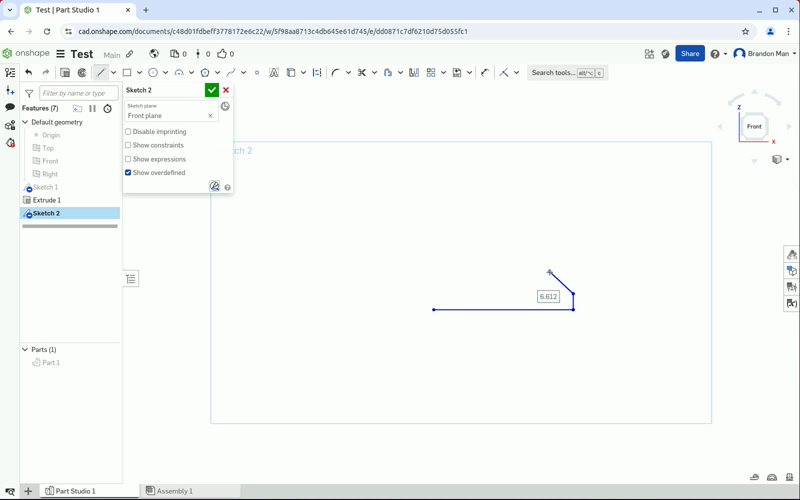
mouse_move(457, 271)
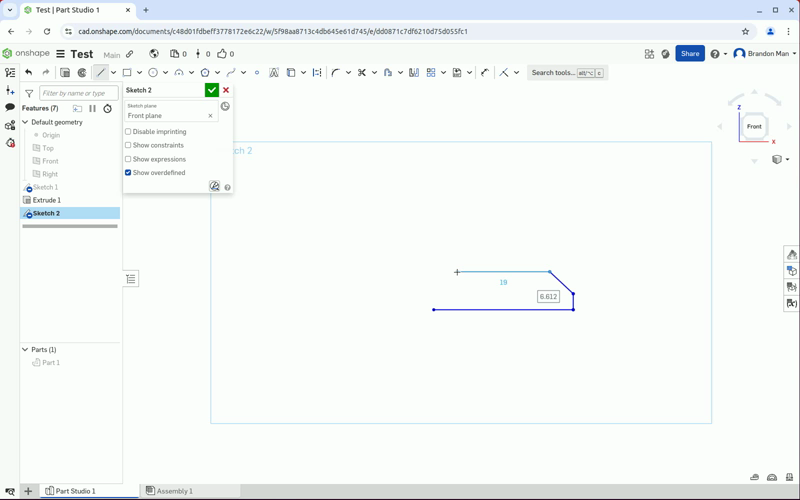
click(457, 271)
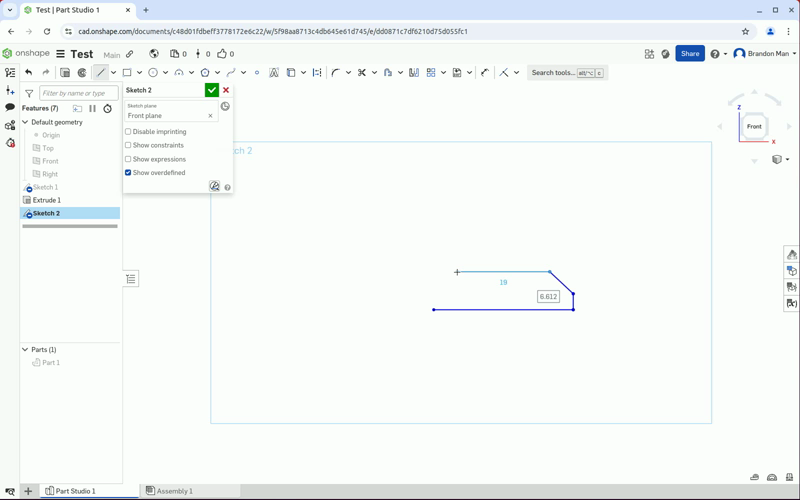
key_up(shift)
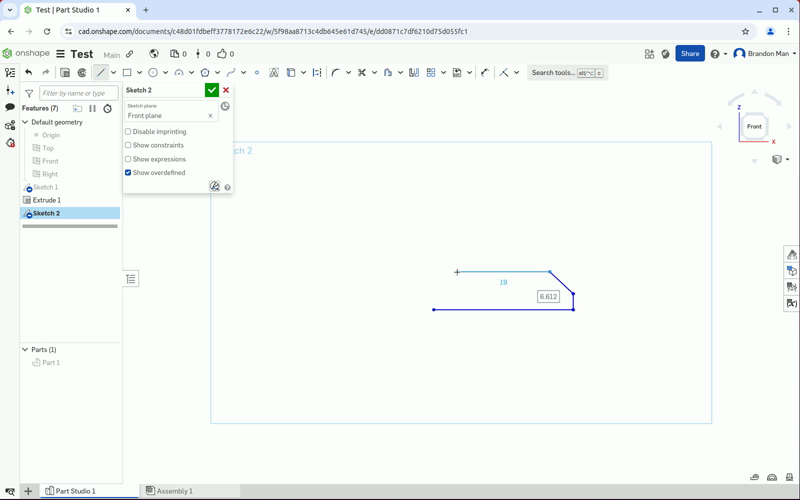
key_down(shift)
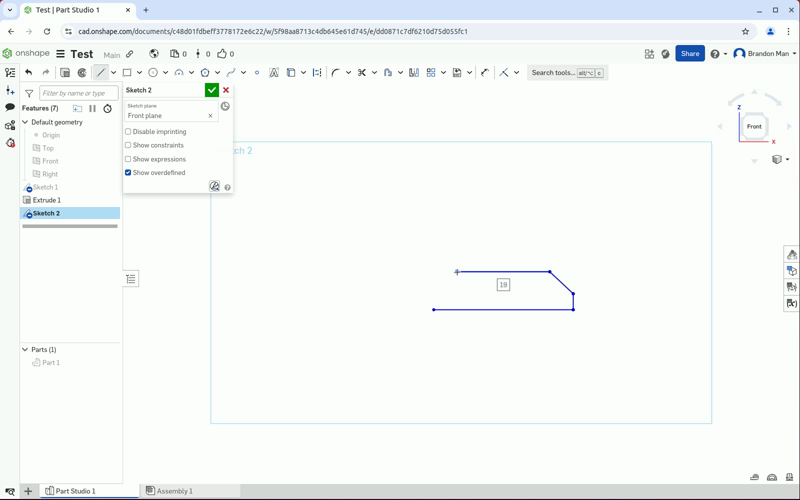
mouse_move(487, 271)
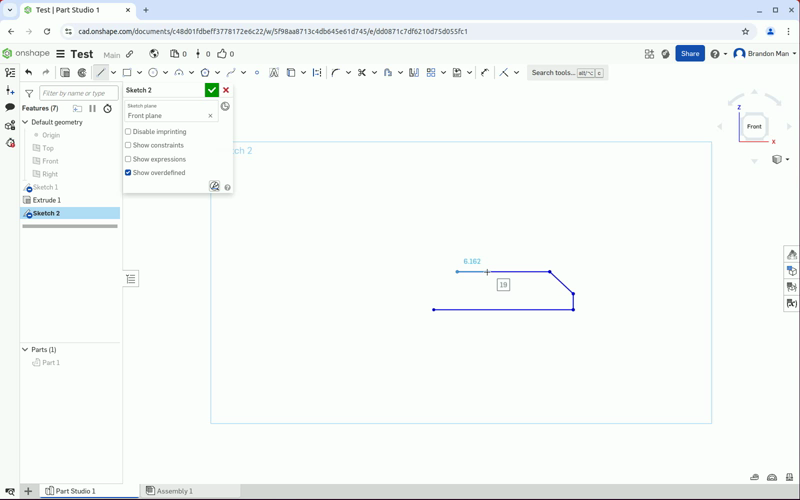
mouse_move(433, 293)
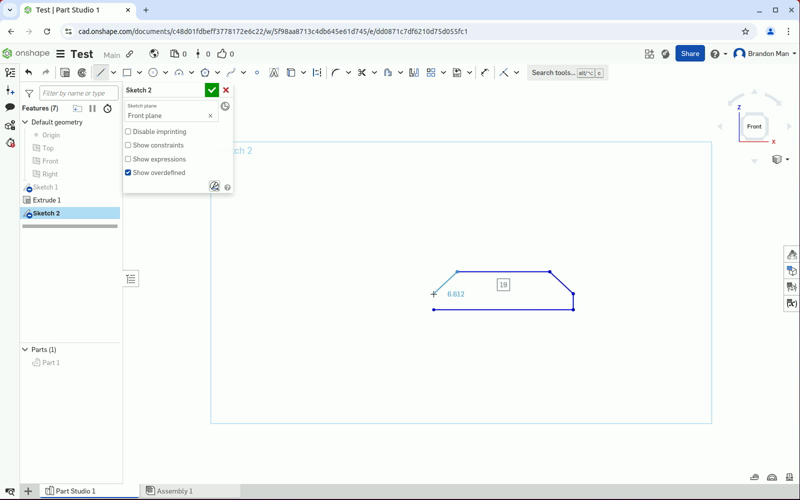
click(433, 293)
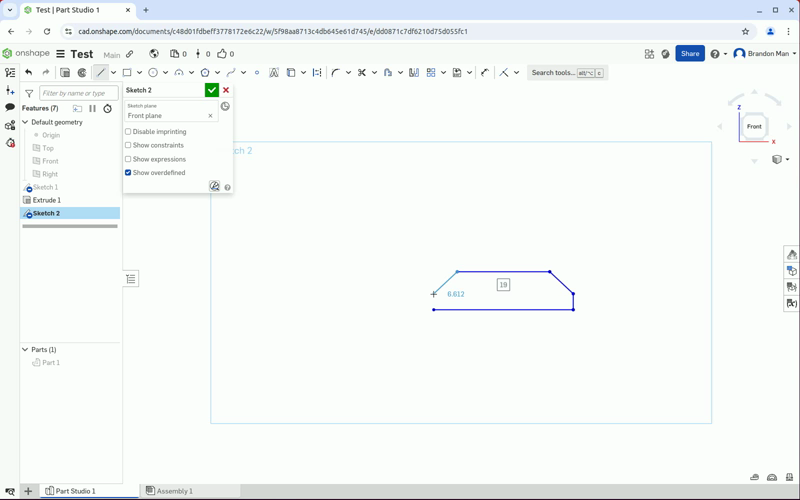
key_up(shift)
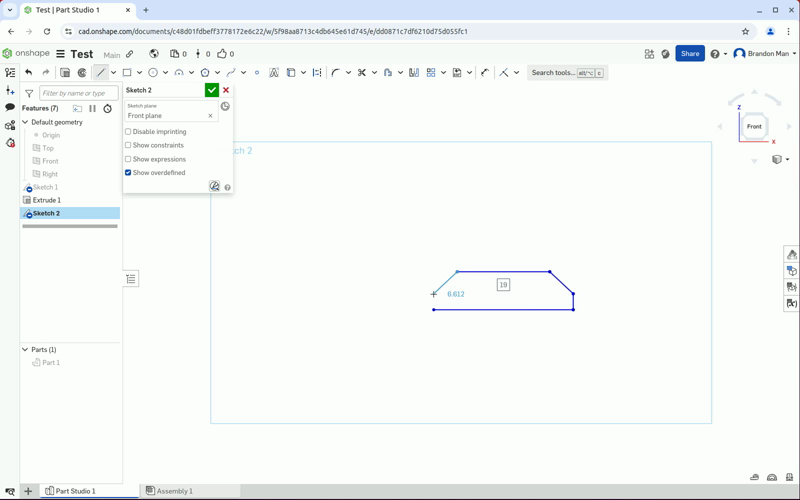
mouse_move(463, 293)
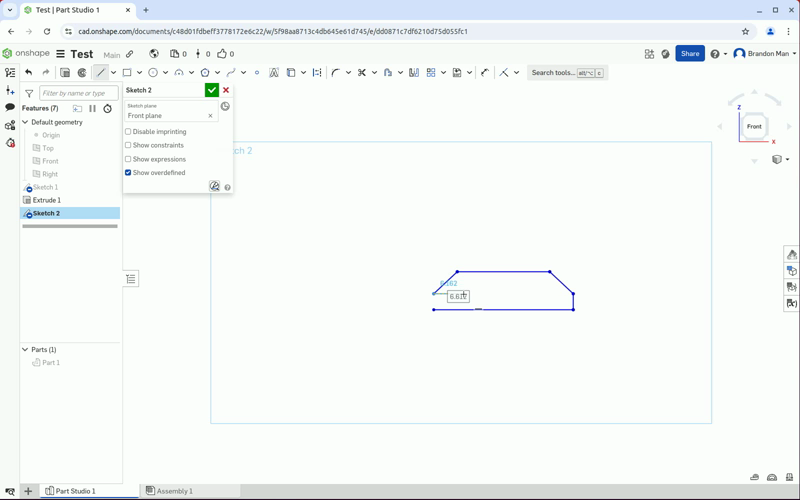
key_down(shift)
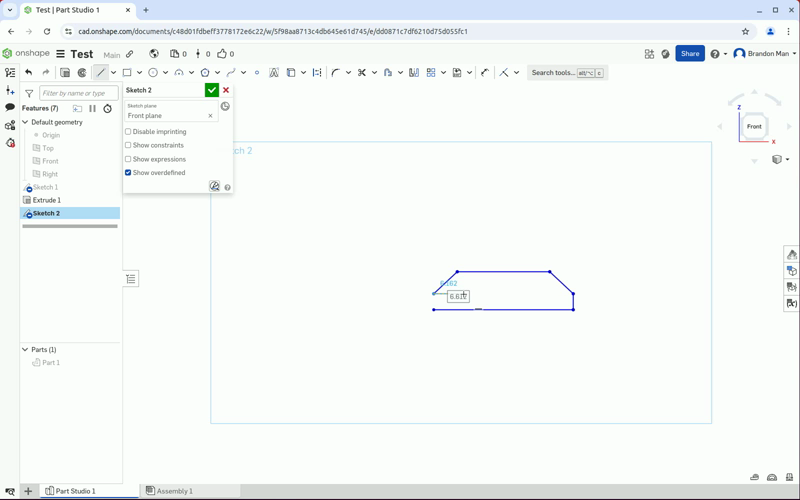
mouse_move(433, 309)
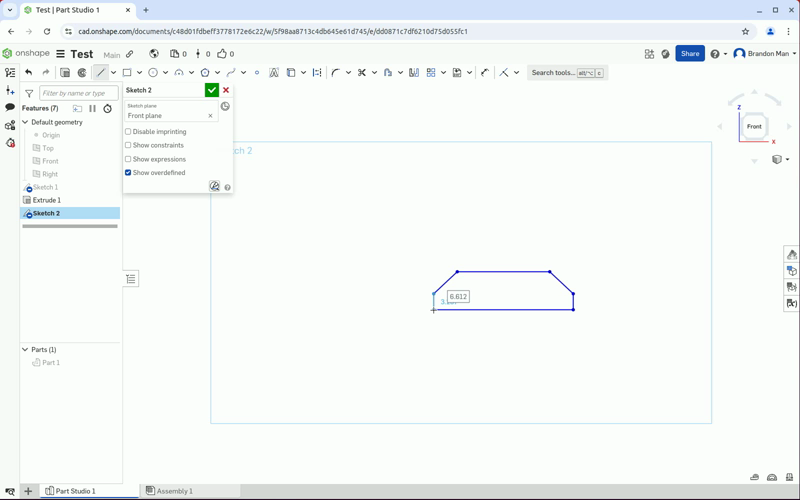
key_up(shift)
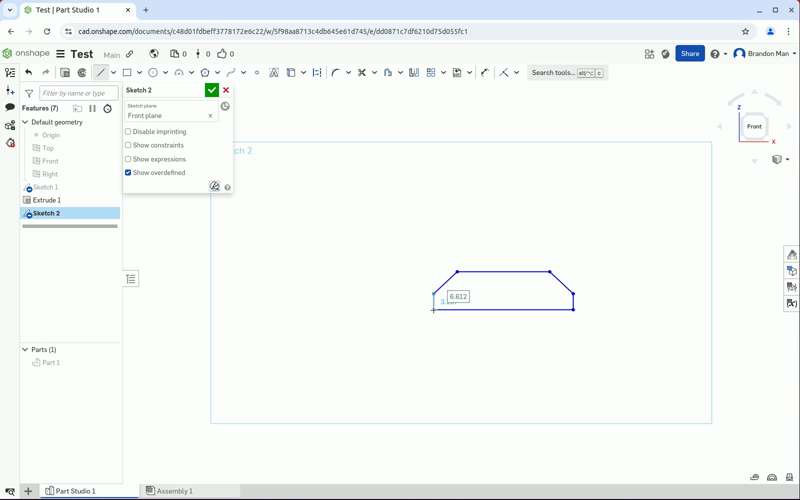
click(433, 309)
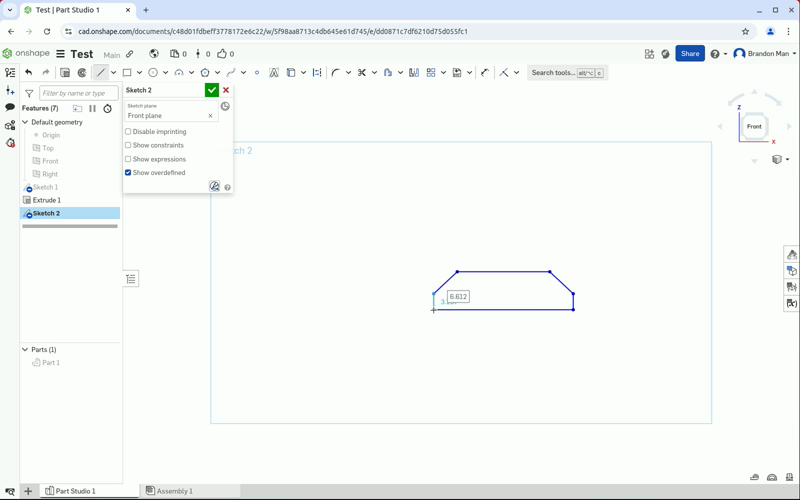
key(esc)
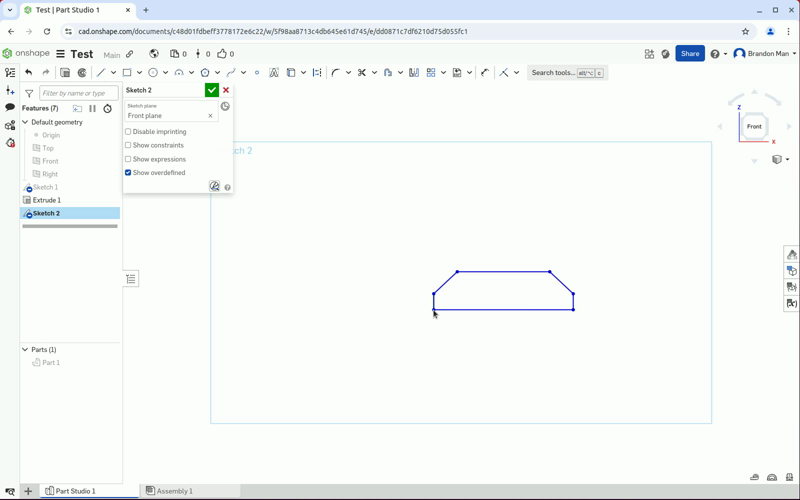
mouse_move(487, 296)
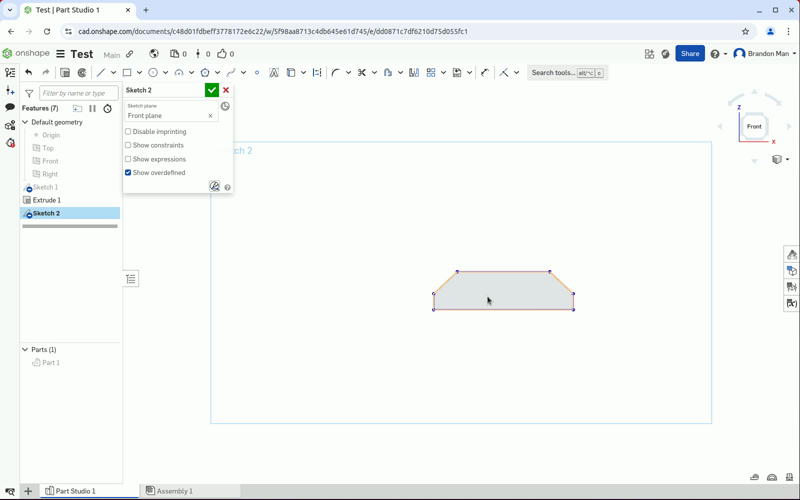
click(487, 296)
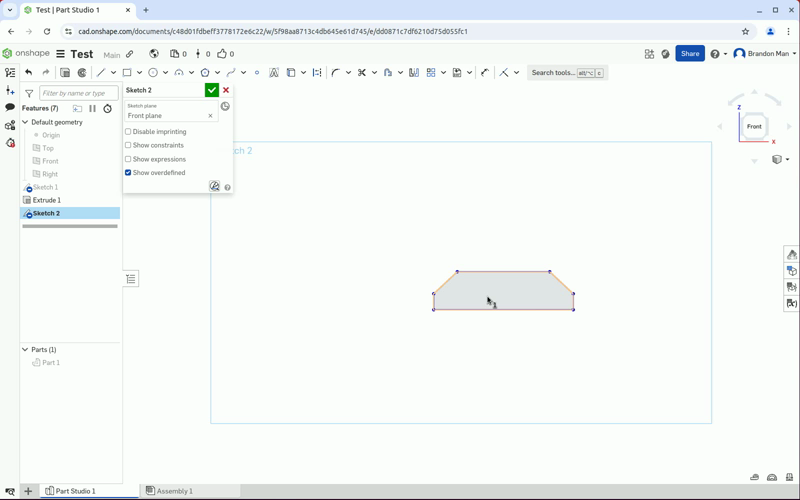
mouse_move(73, 352)
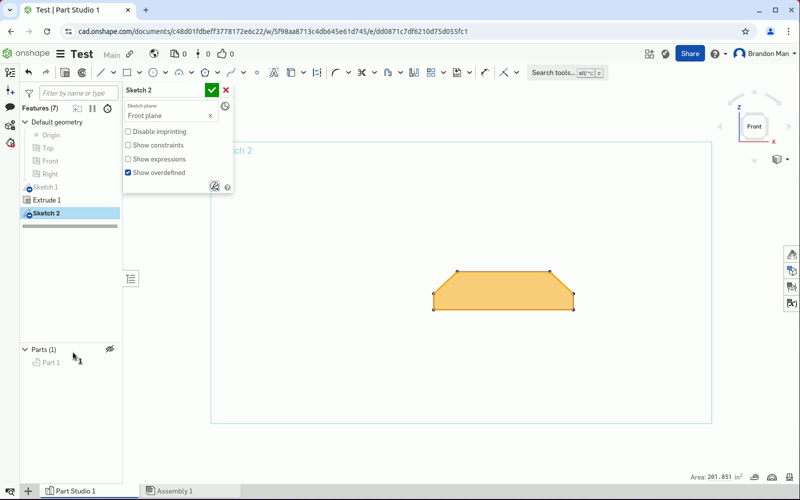
key(shift+y)
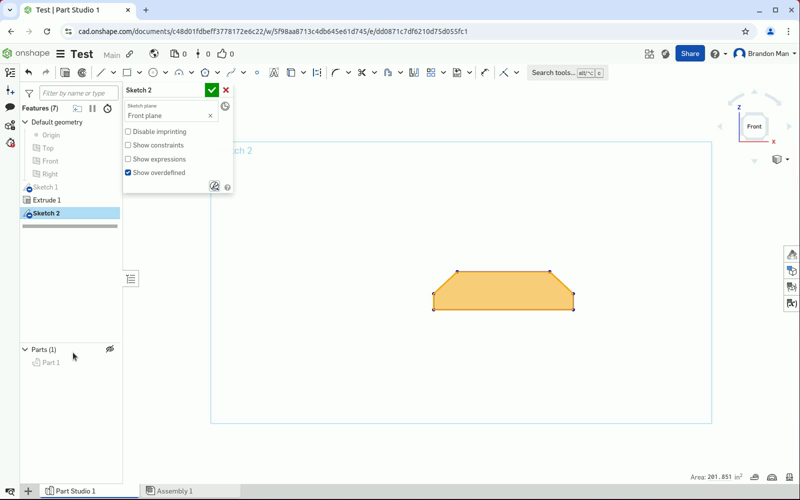
key(shift+e)
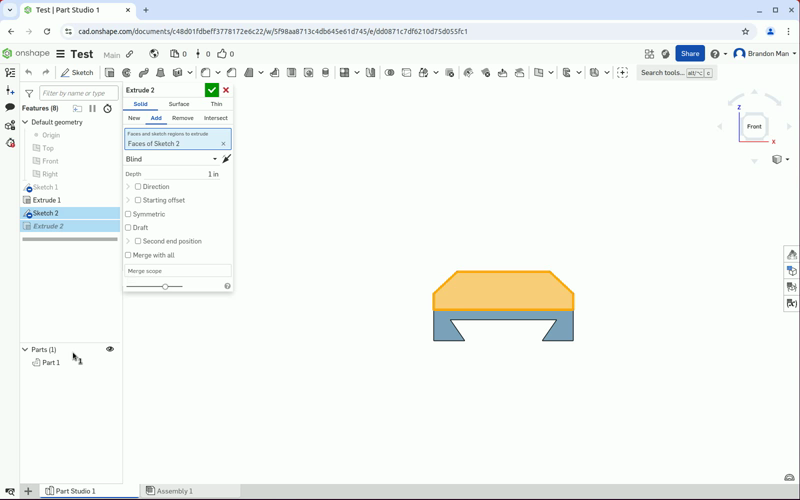
mouse_move(143, 106)
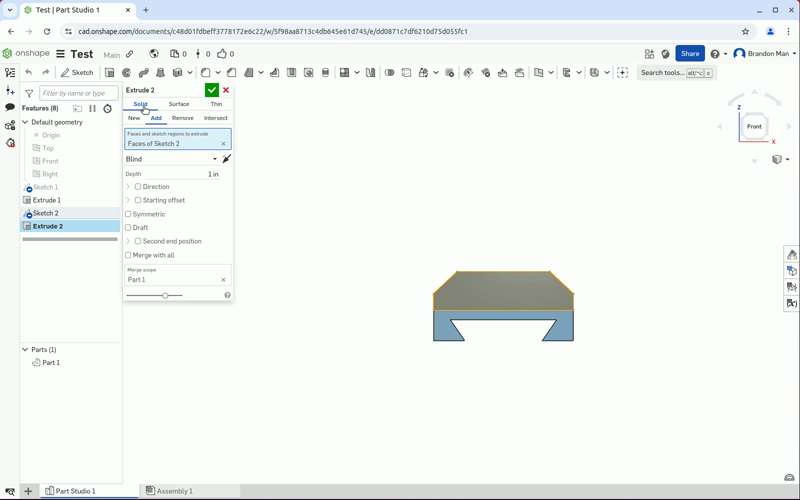
click(143, 106)
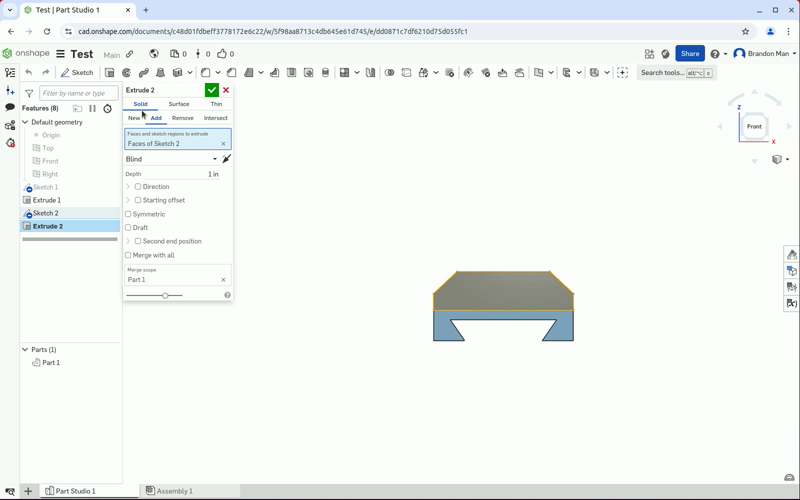
mouse_move(137, 120)
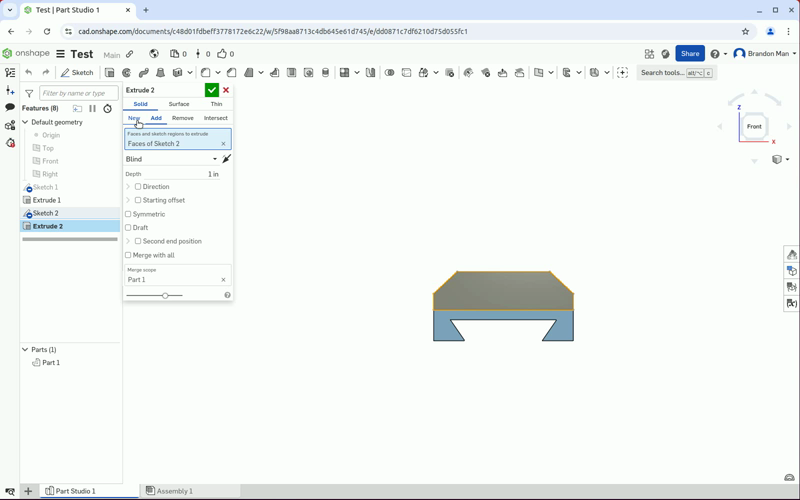
click(137, 120)
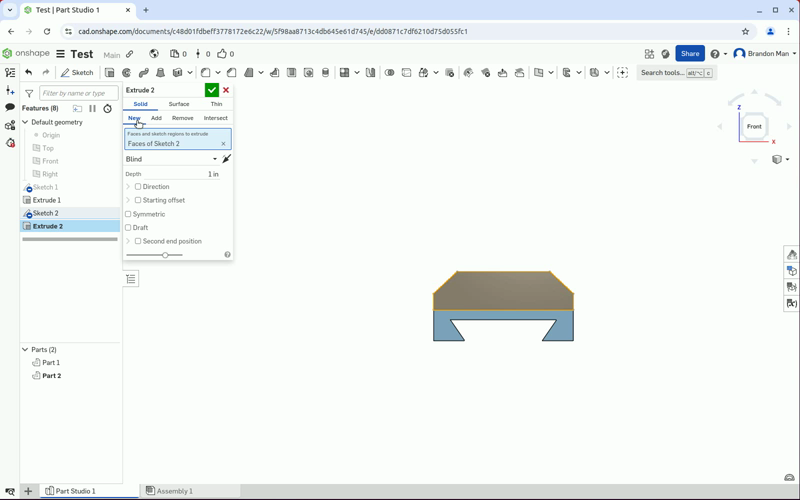
key(tab, 4)
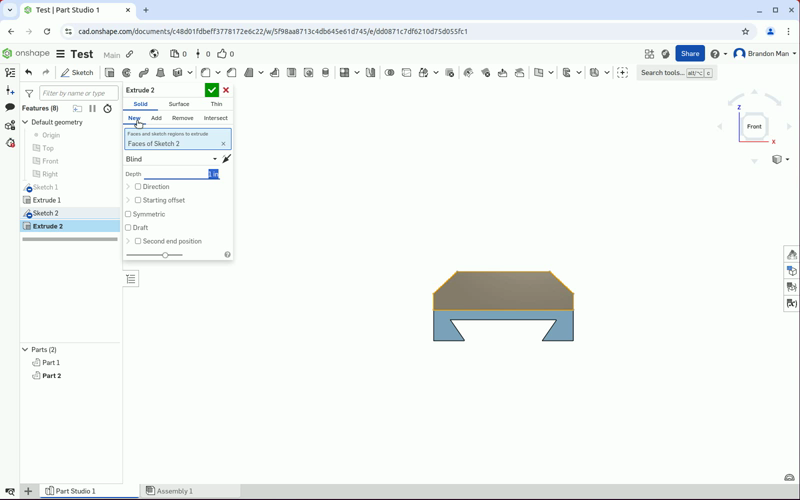
text(3.851)
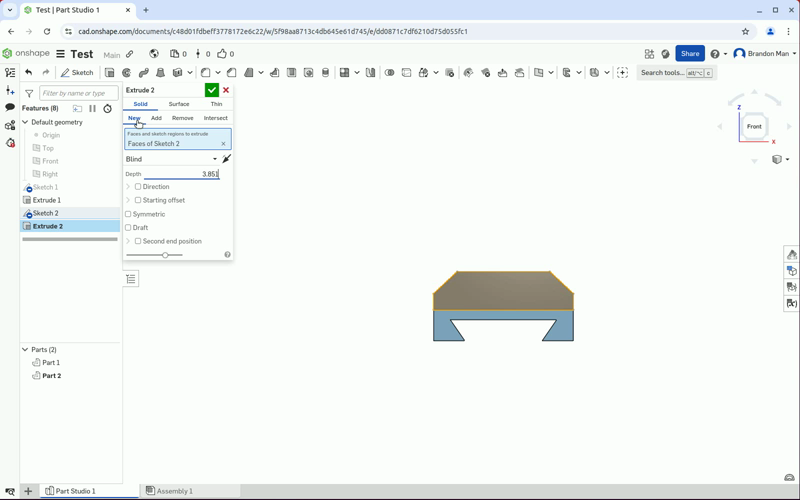
key(enter)
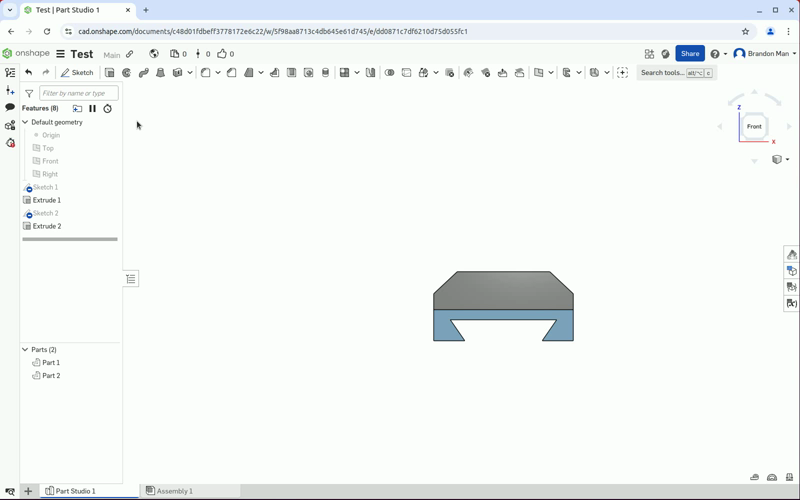
key(shift+h)
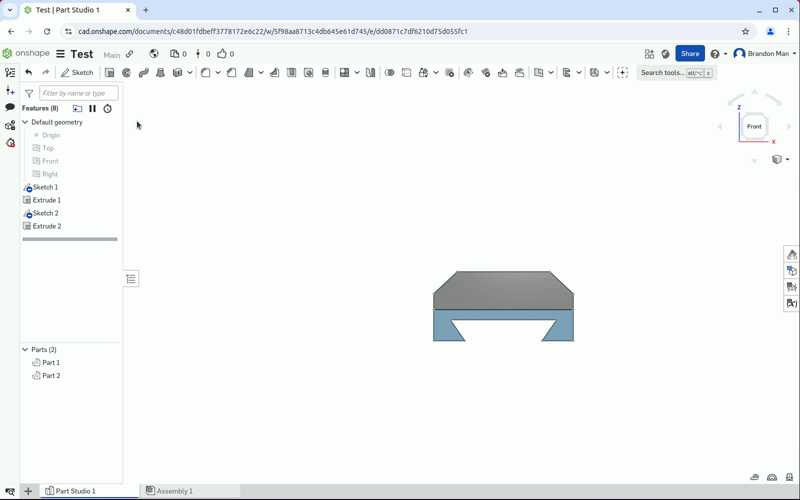
key(shift+h)
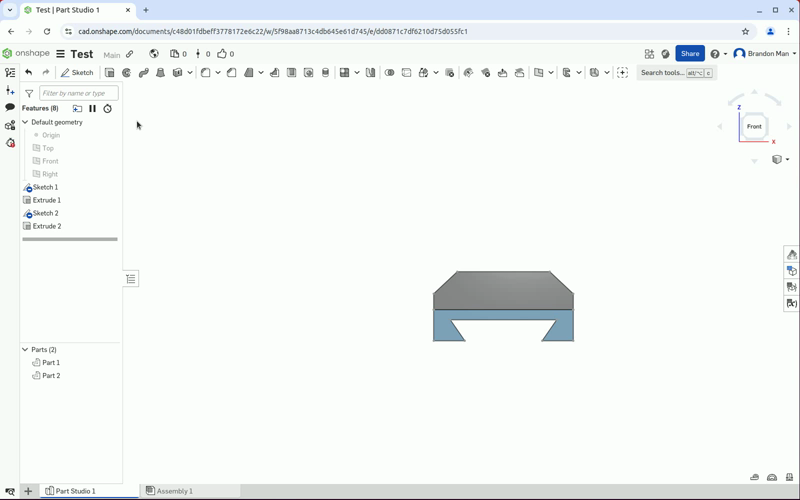
key(shift+7)
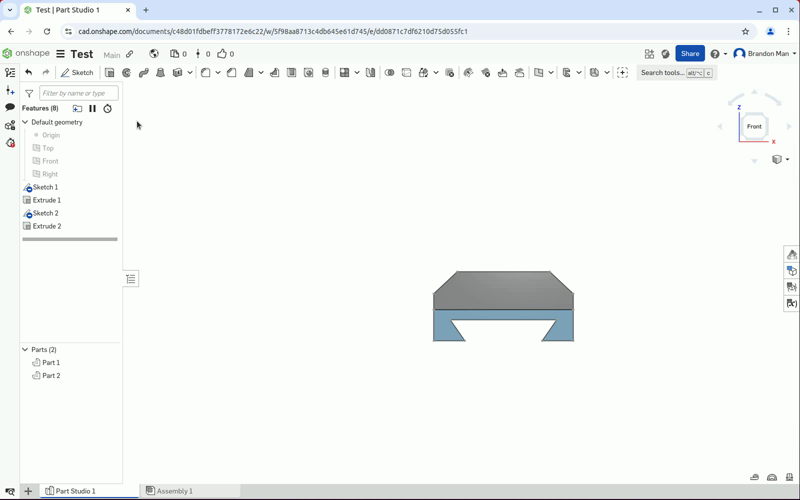
key(left, 2)
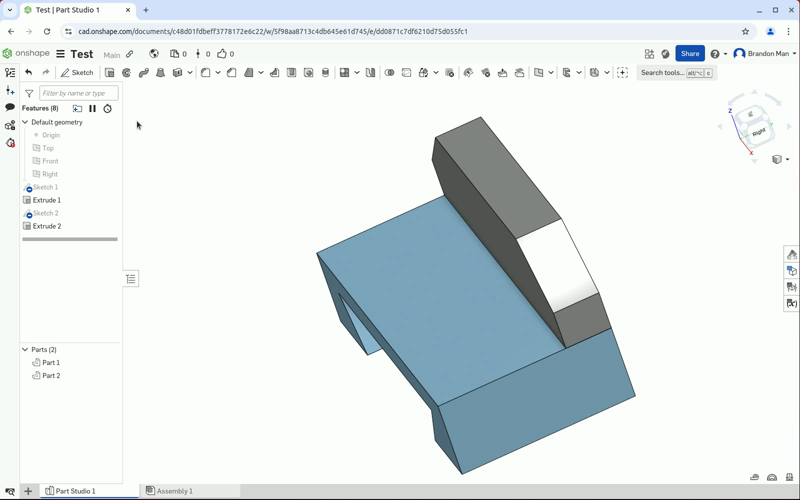
key(down, 2)
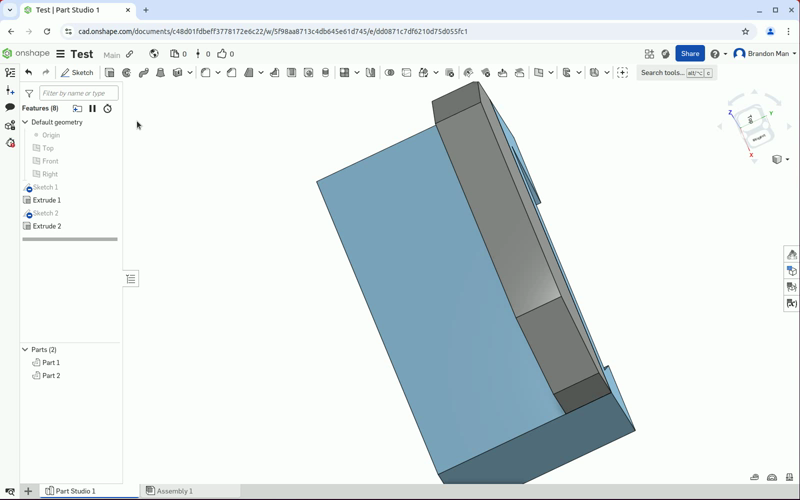
key(up, 2)
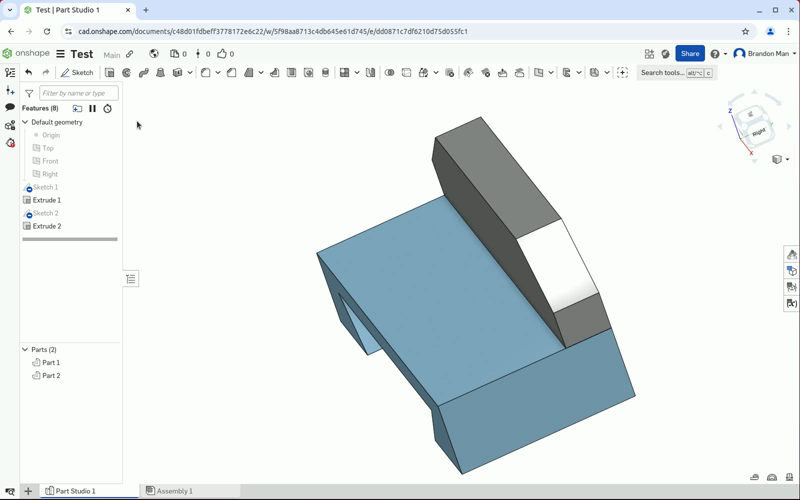
key(right, 2)
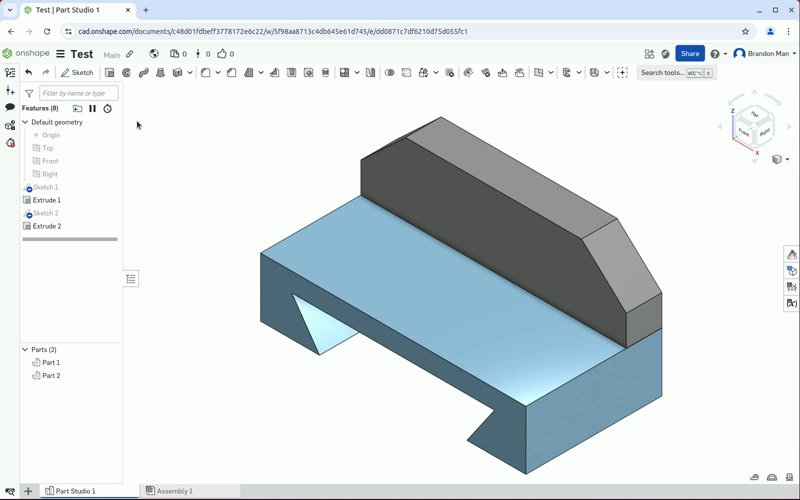
mouse_move(73, 189)
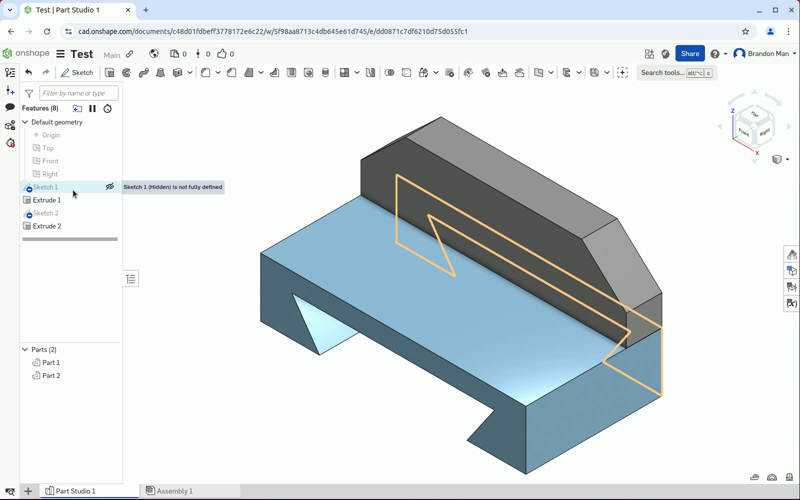
click(73, 189)